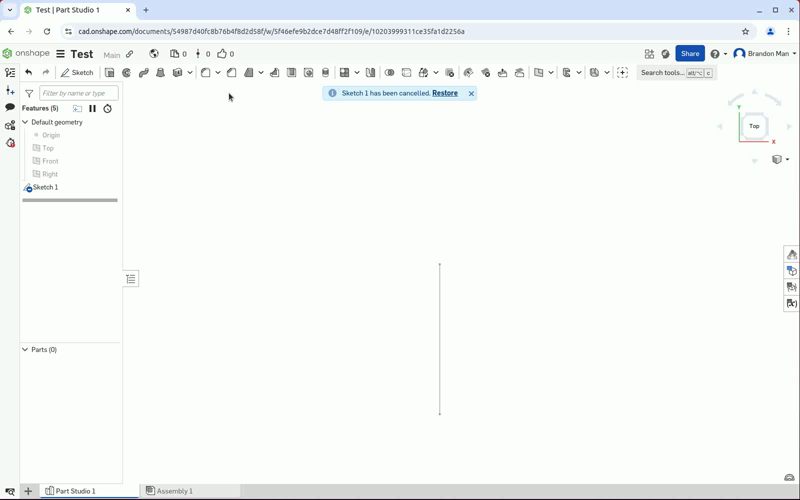
key(shift+h)
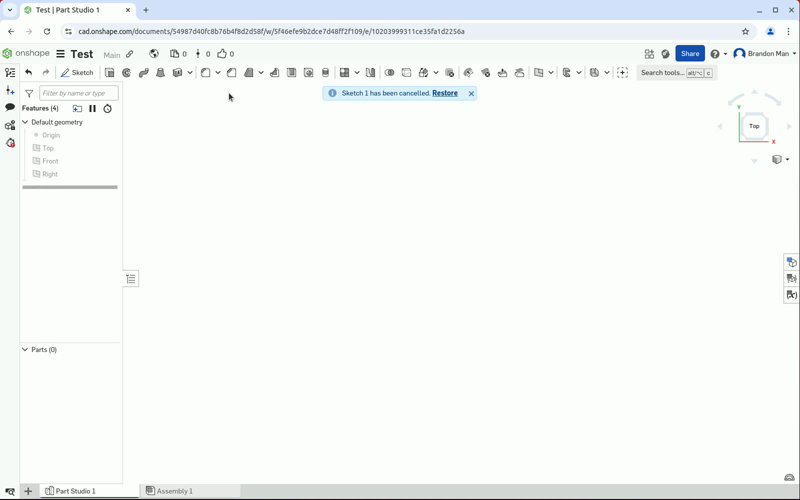
mouse_move(73, 352)
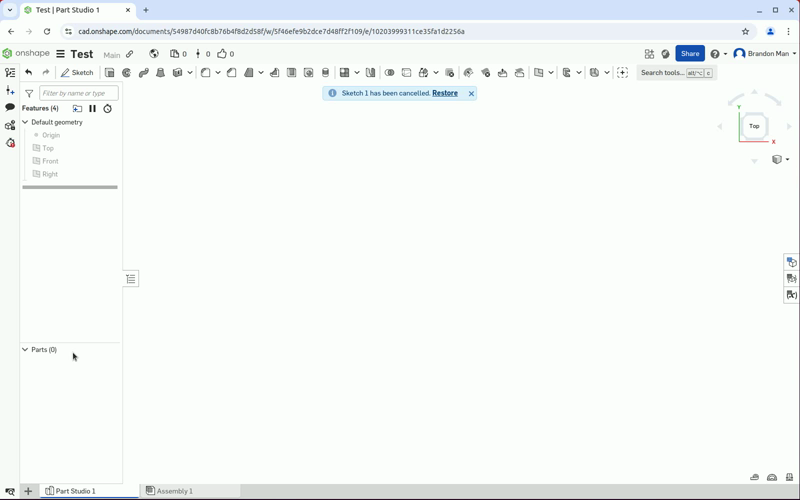
key(y)
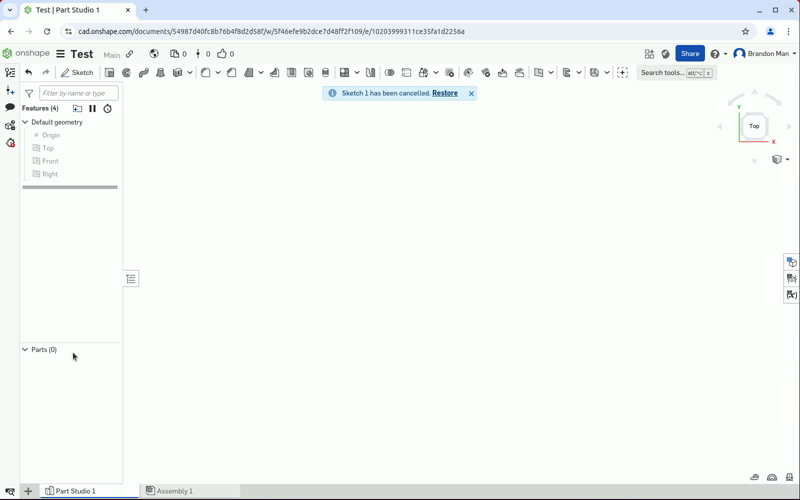
key(shift+p)
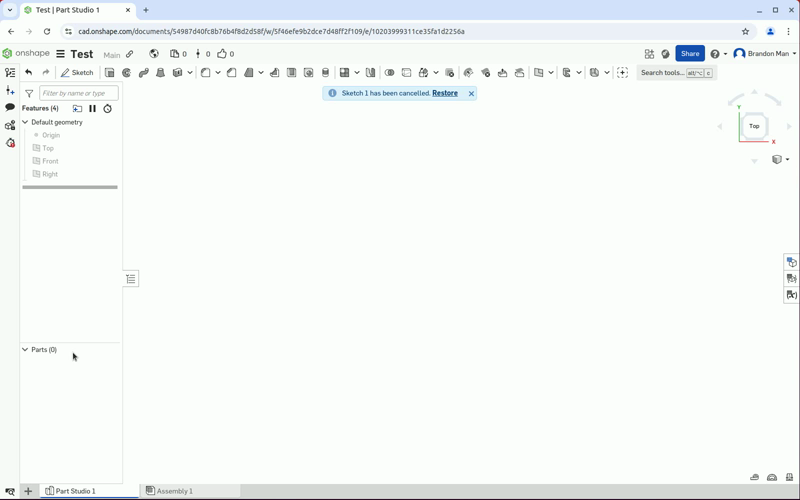
key(space)
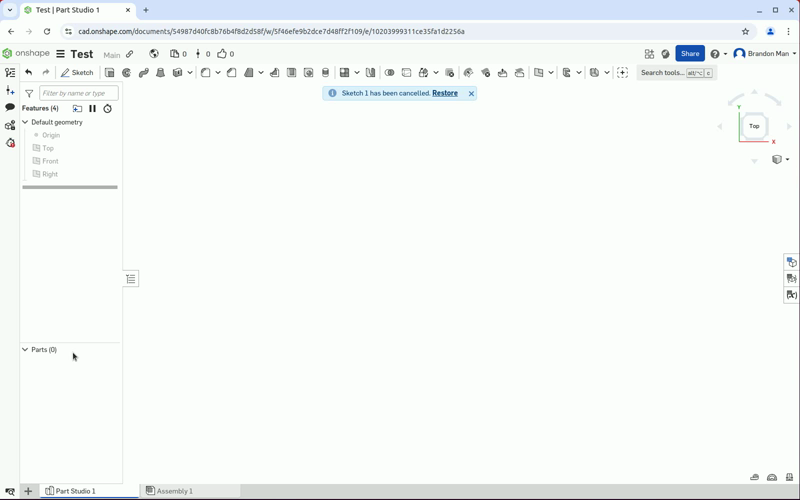
key_down(shift)
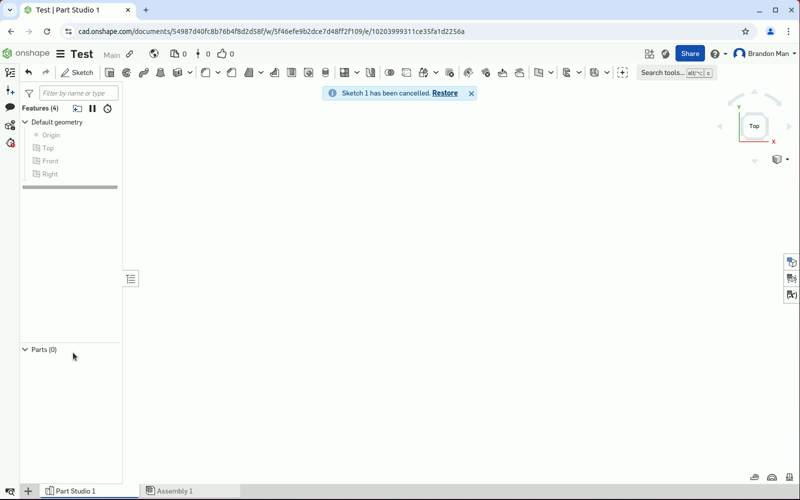
key(up)
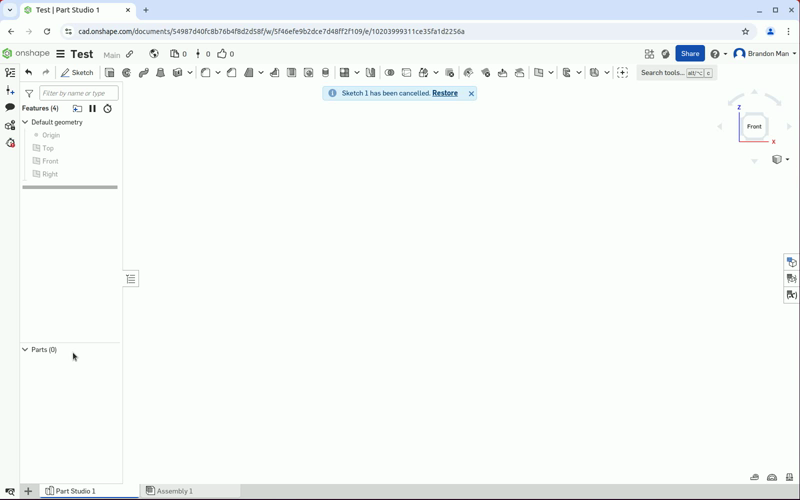
key_up(shift)
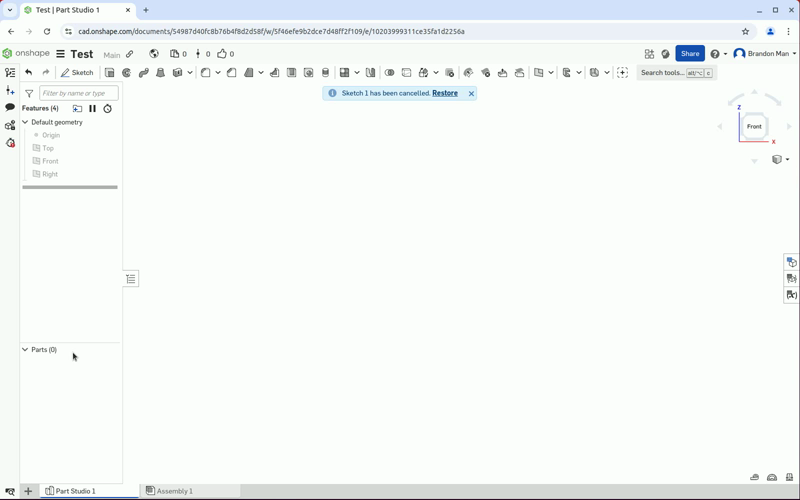
key(space)
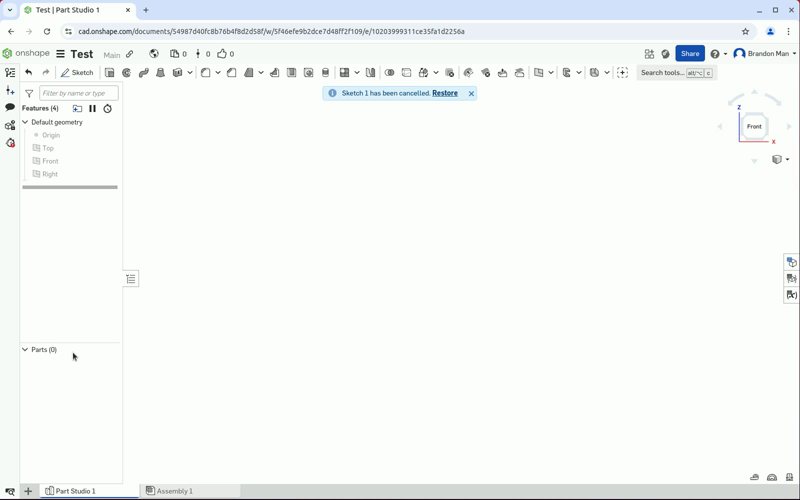
key_down(shift)
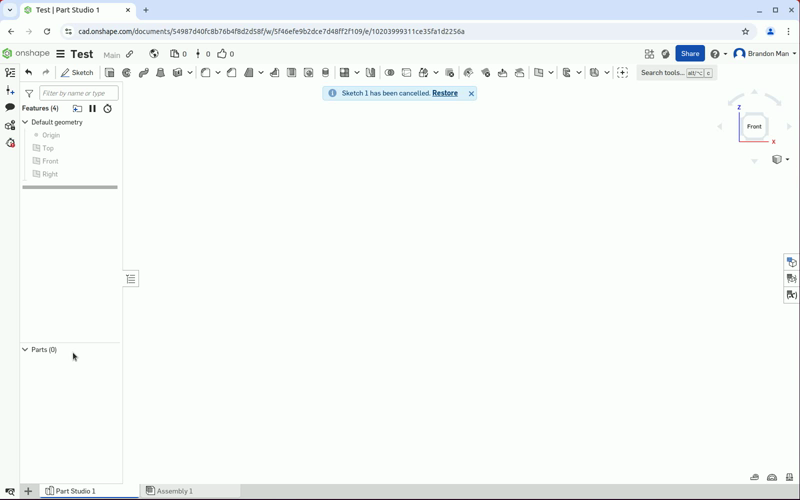
key(left)
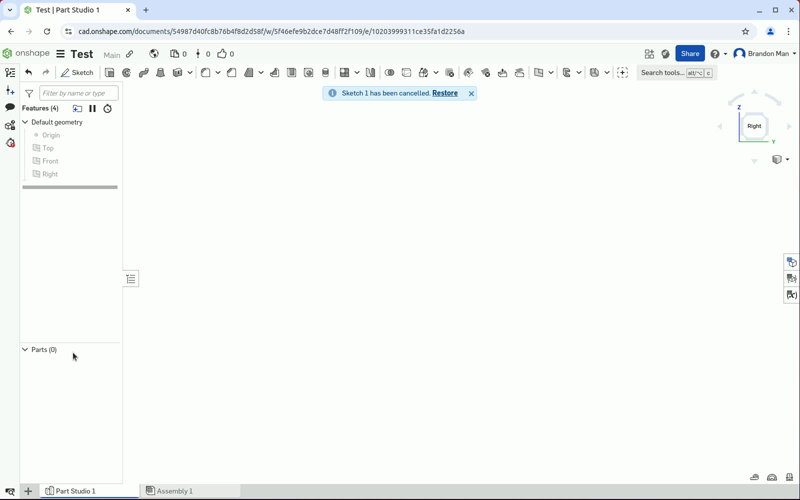
key_up(shift)
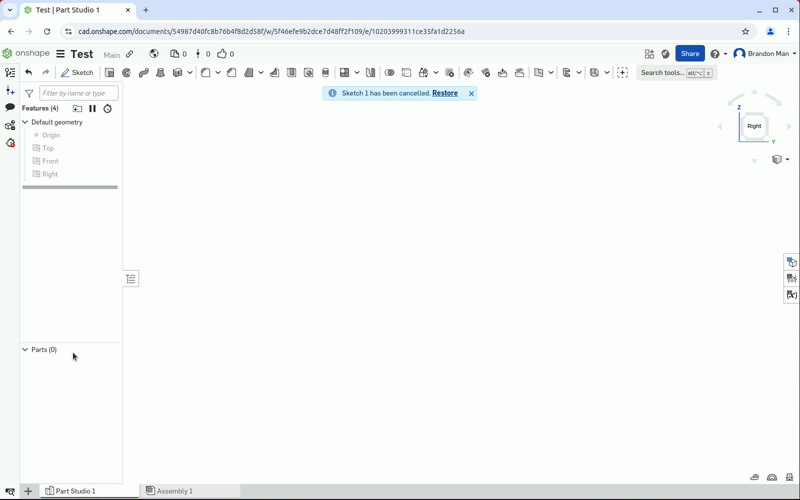
mouse_move(73, 352)
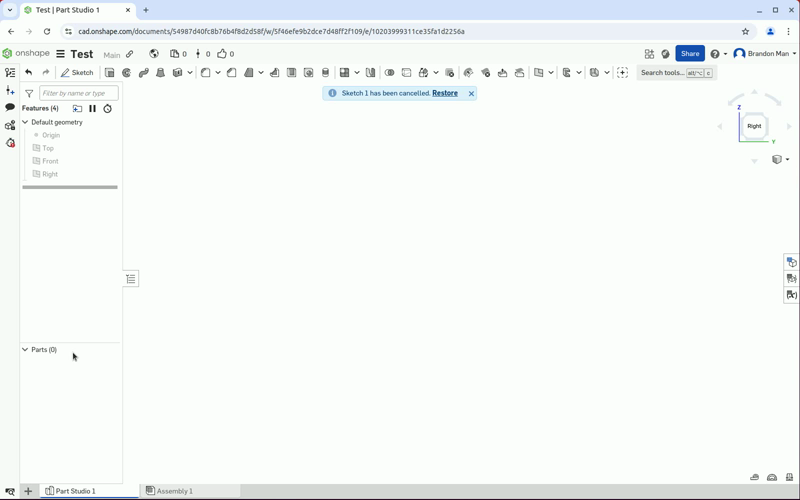
key(shift+y)
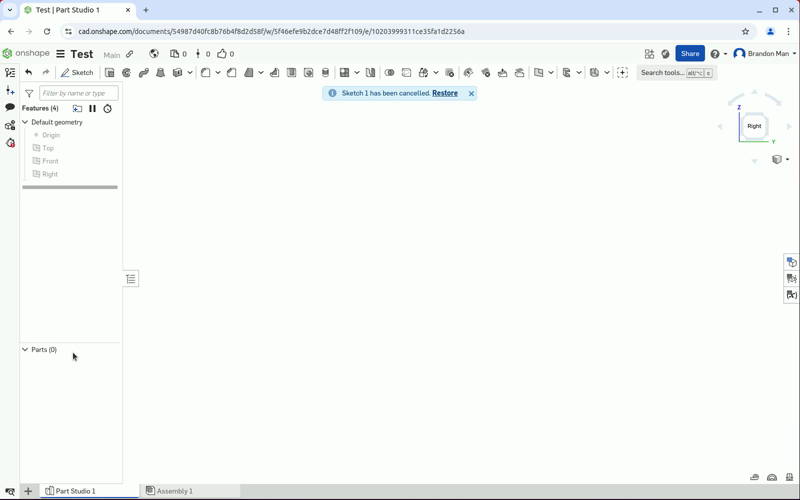
key(shift+s)
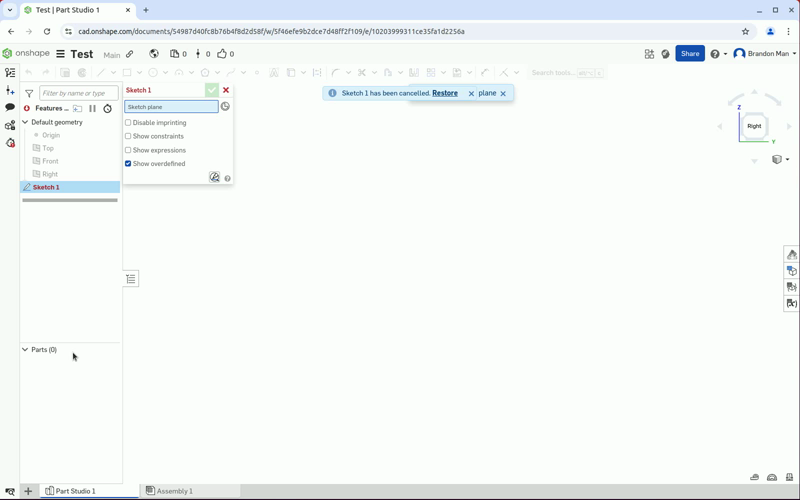
mouse_move(73, 176)
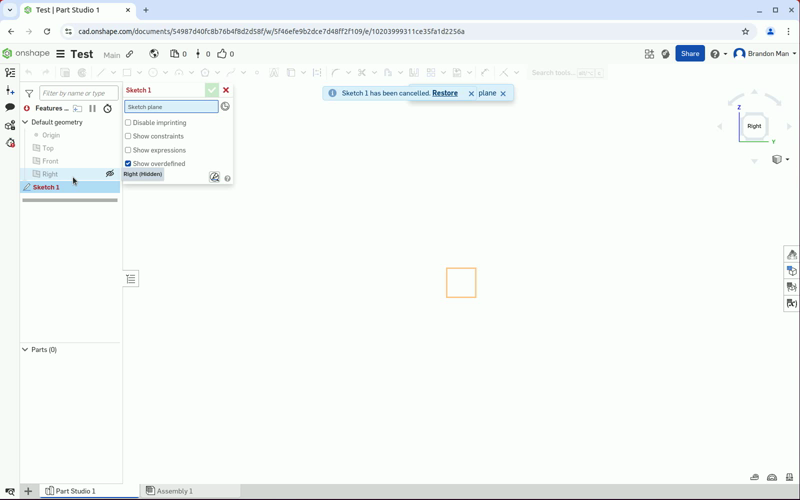
click(73, 176)
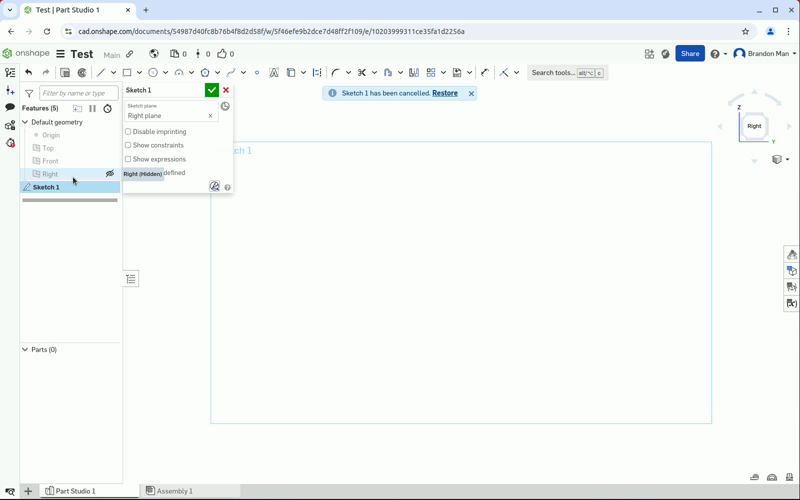
mouse_move(73, 352)
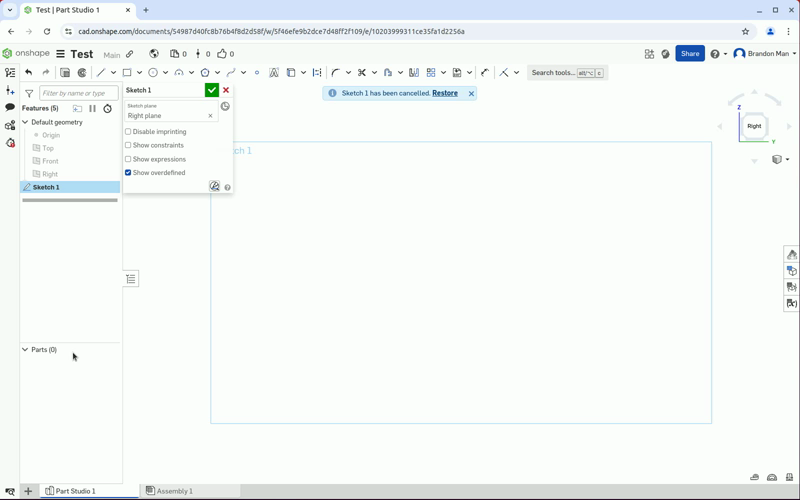
key(y)
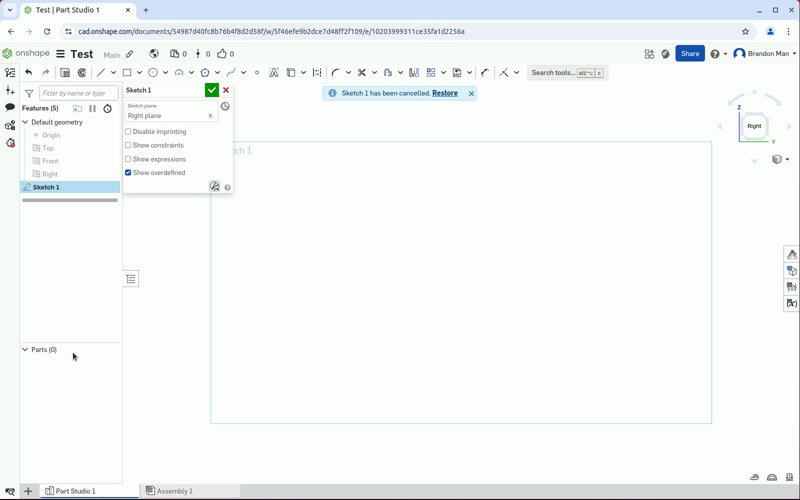
key(l)
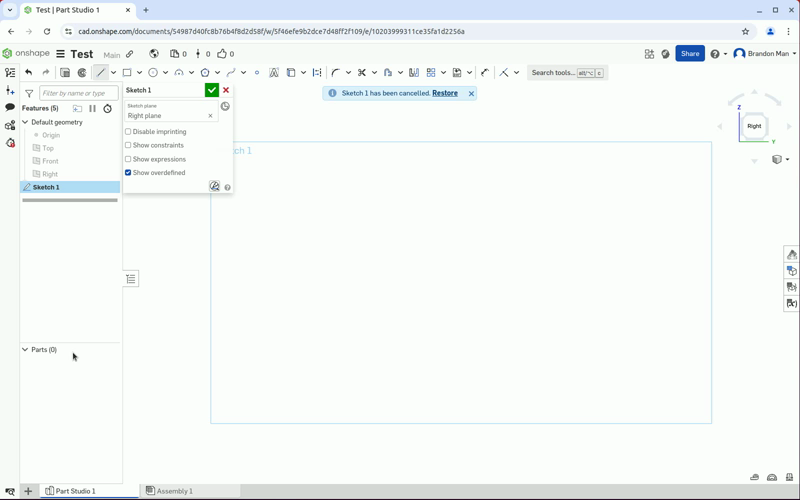
key_down(shift)
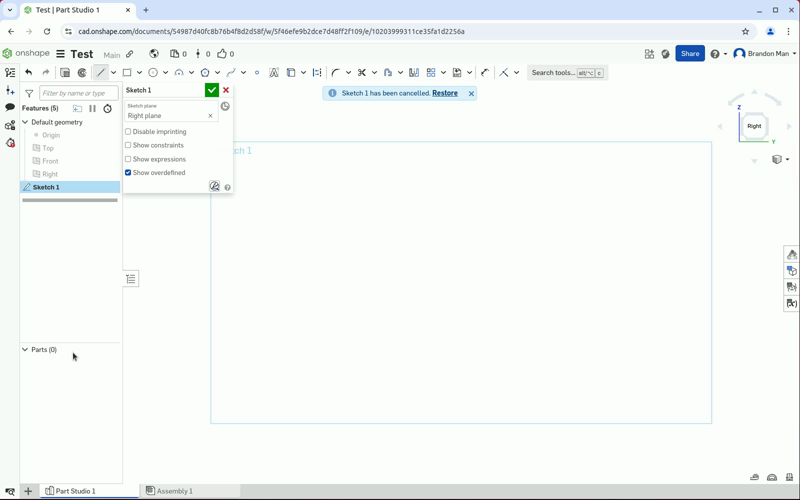
mouse_move(447, 295)
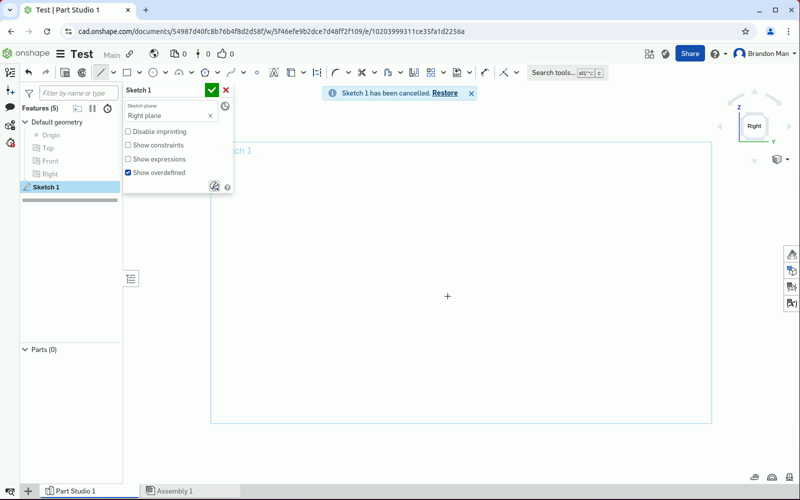
click(447, 295)
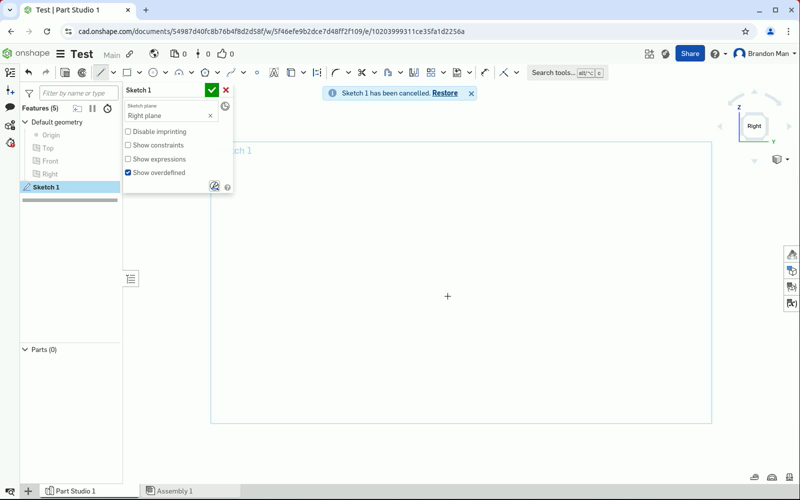
key_up(shift)
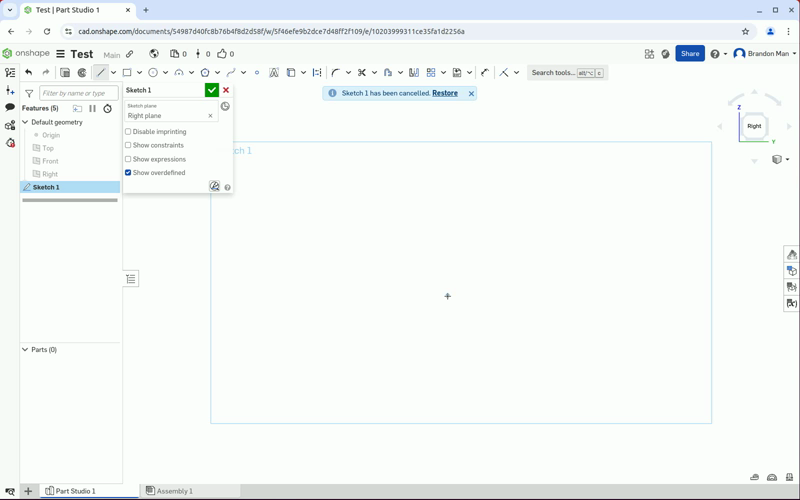
key_down(shift)
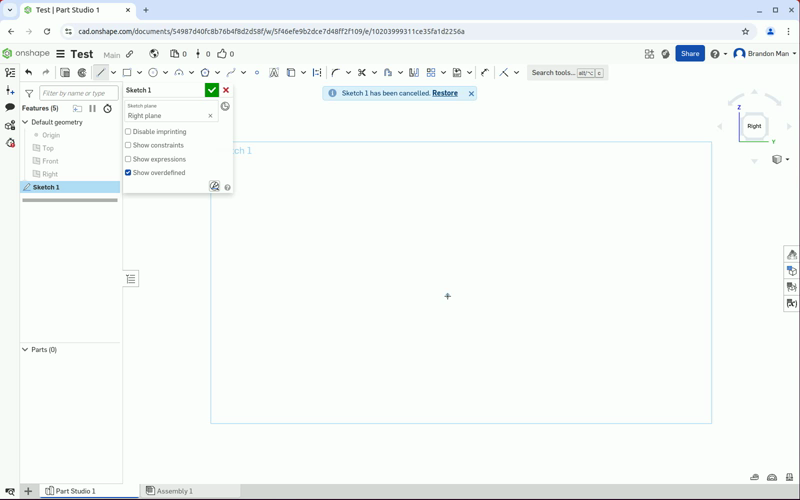
mouse_move(477, 295)
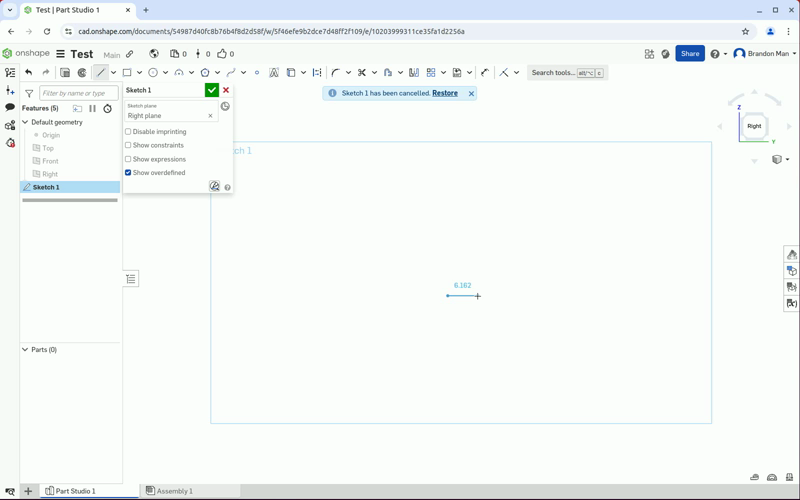
mouse_move(474, 295)
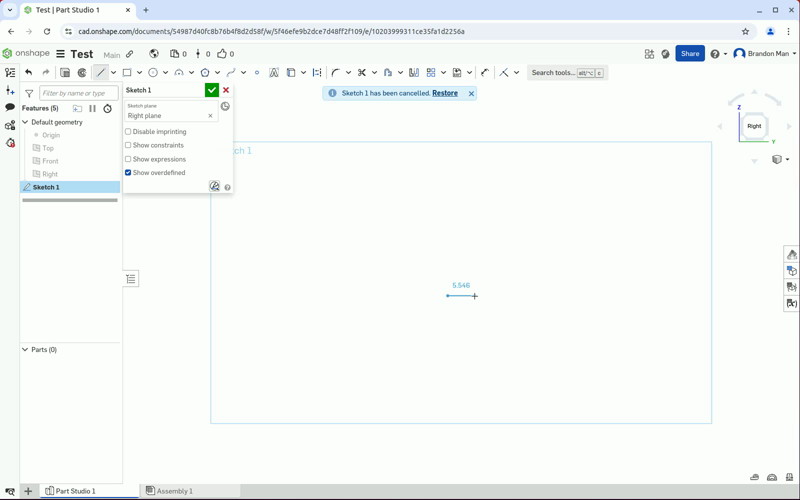
click(474, 295)
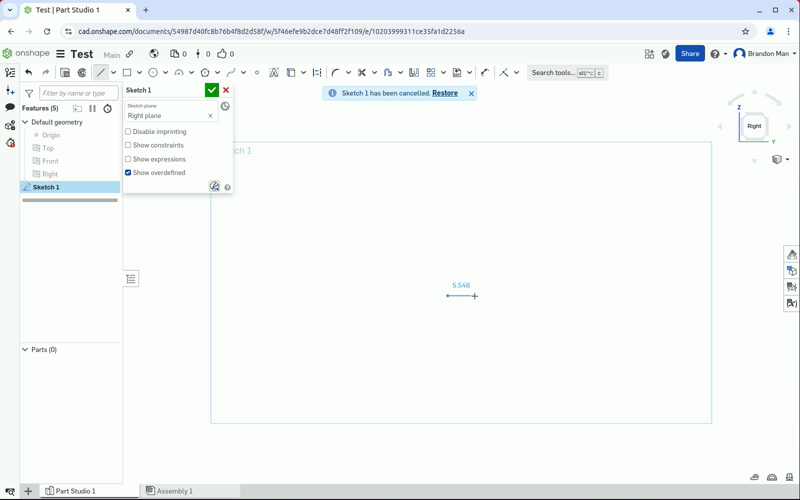
key_up(shift)
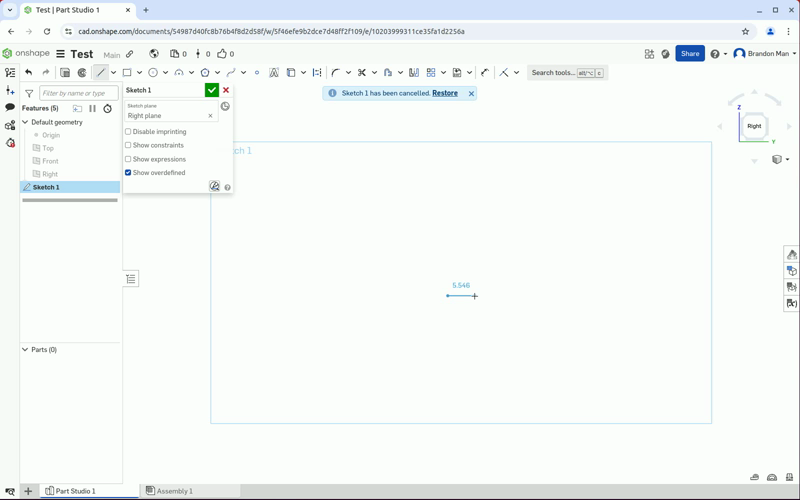
key_down(shift)
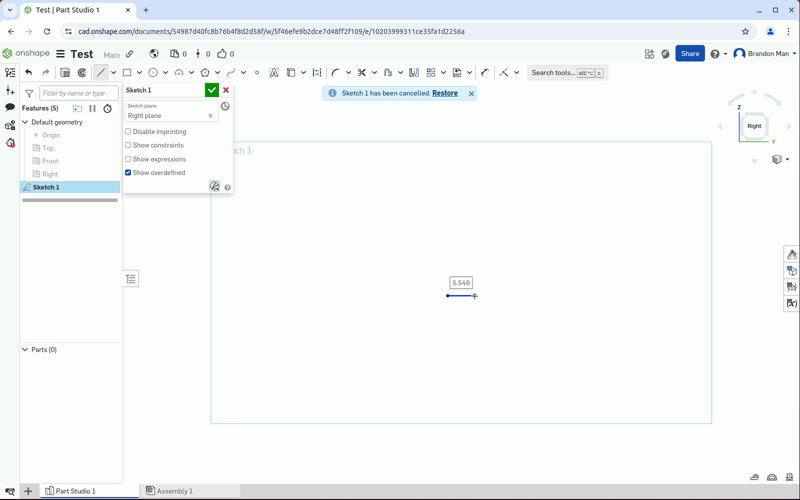
mouse_move(504, 295)
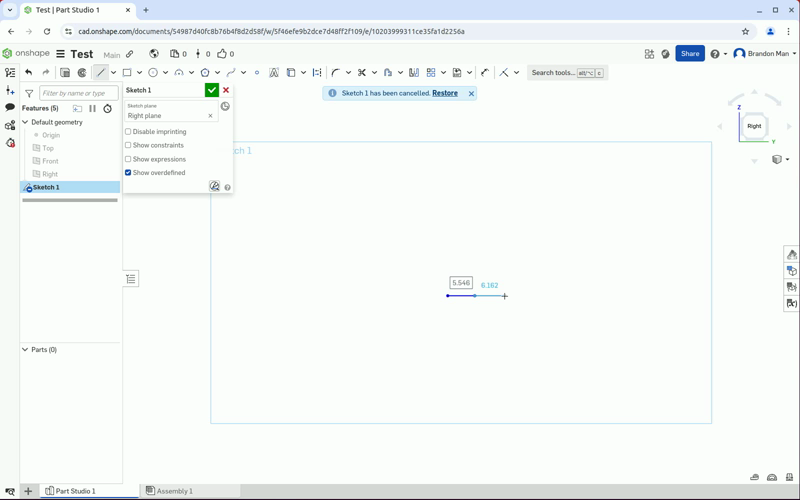
mouse_move(474, 269)
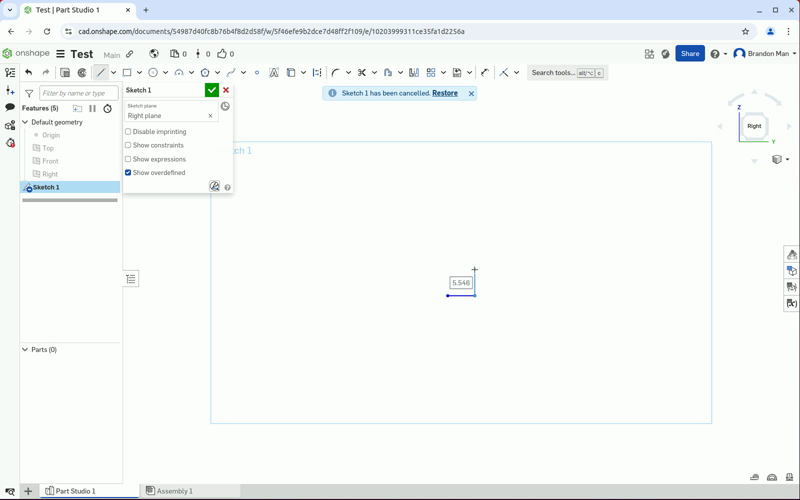
click(474, 269)
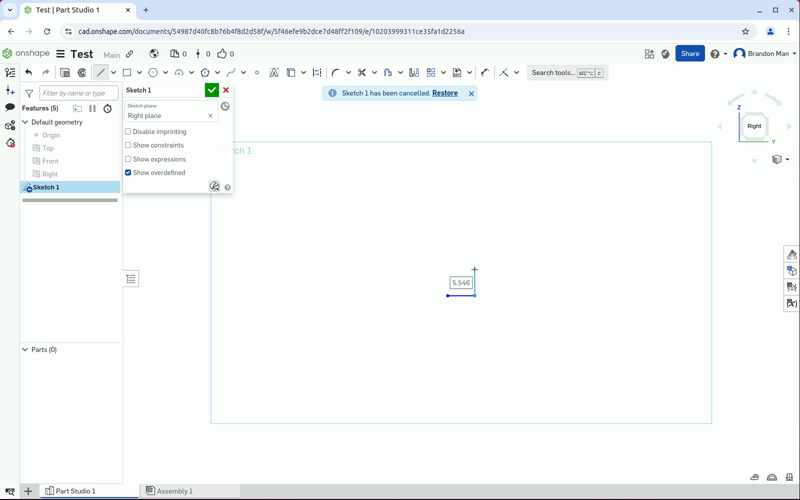
key_up(shift)
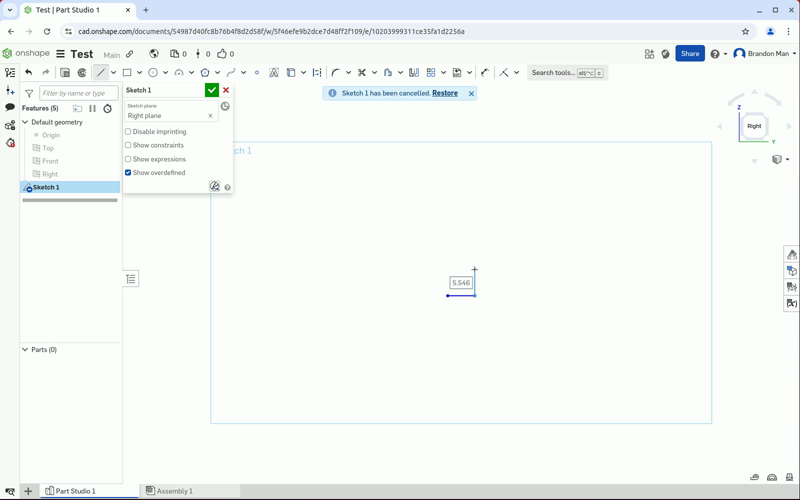
key_down(shift)
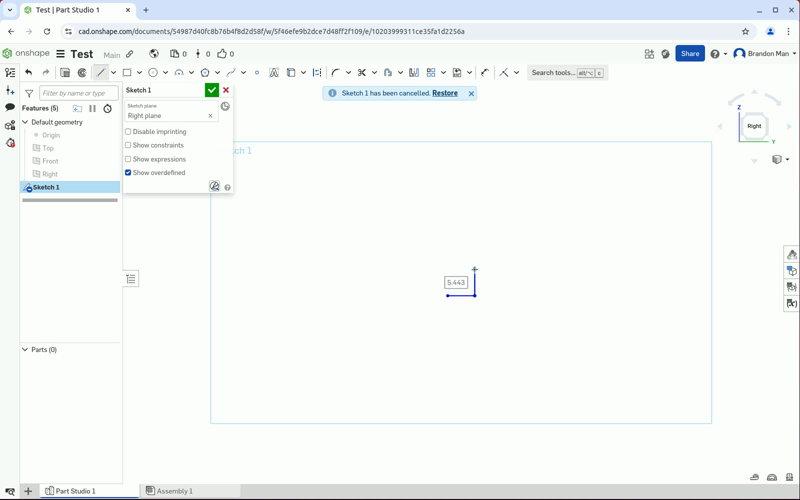
mouse_move(504, 269)
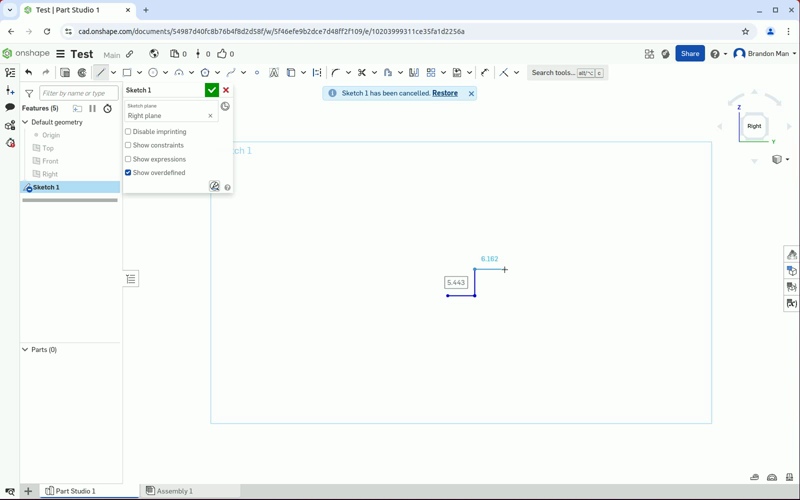
mouse_move(447, 269)
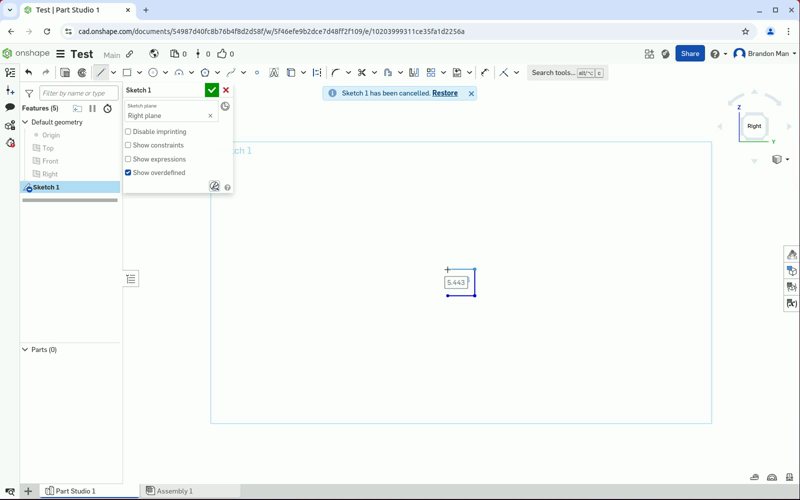
click(447, 269)
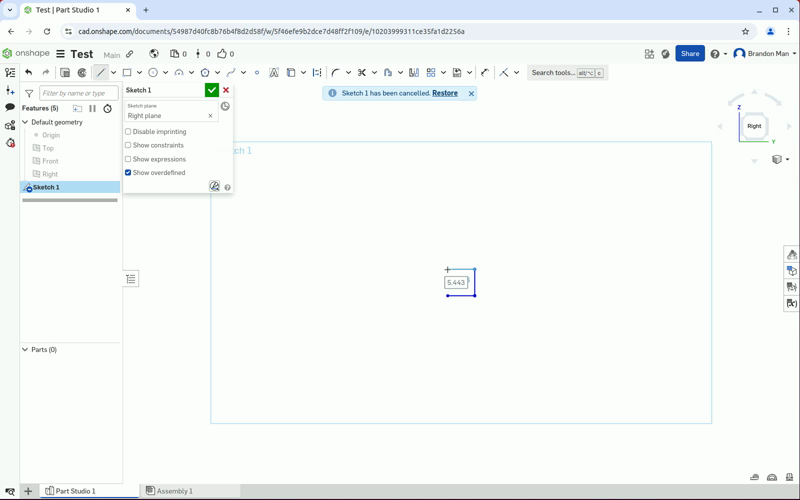
key_up(shift)
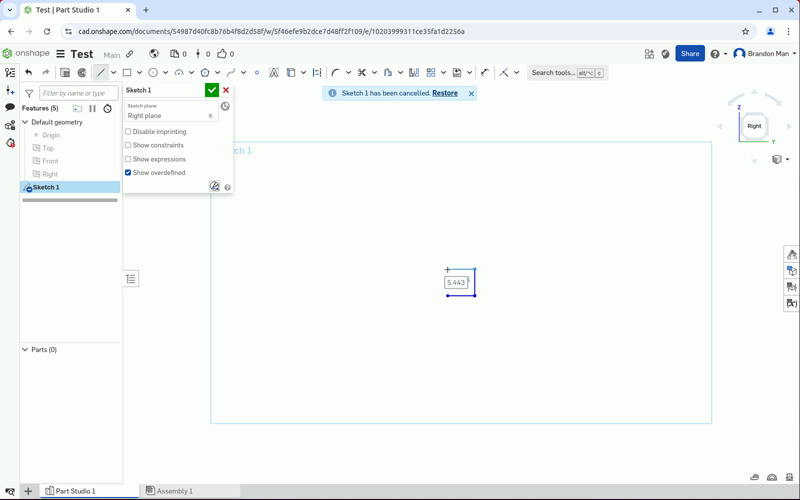
mouse_move(477, 269)
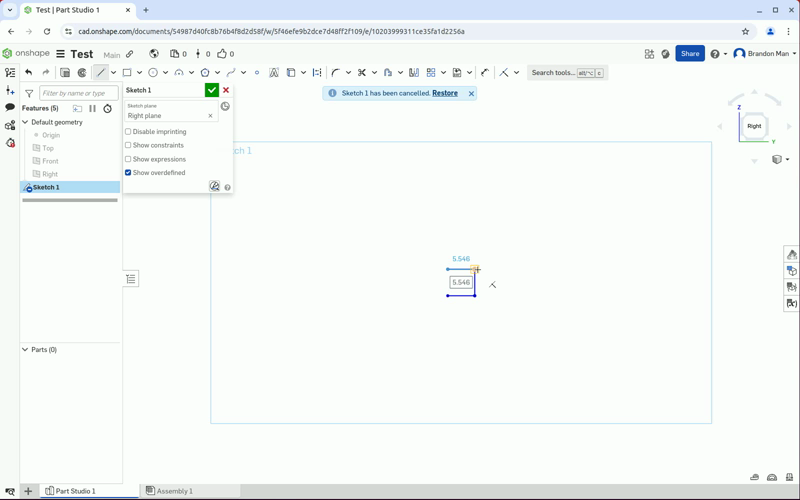
key_down(shift)
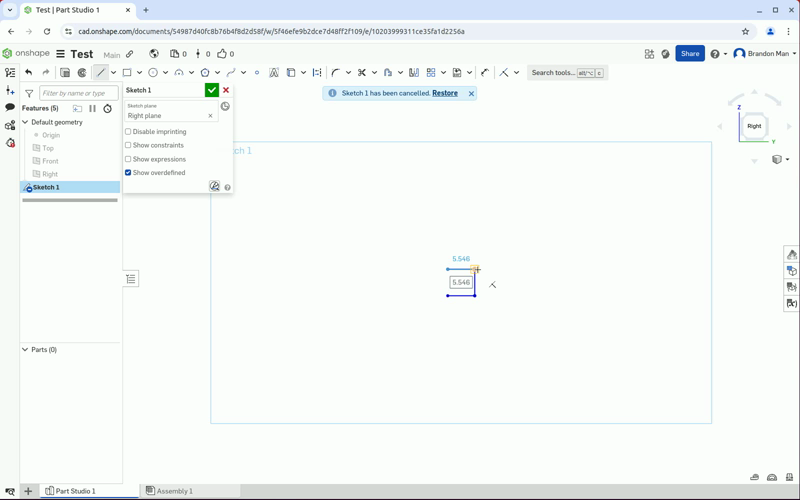
mouse_move(447, 295)
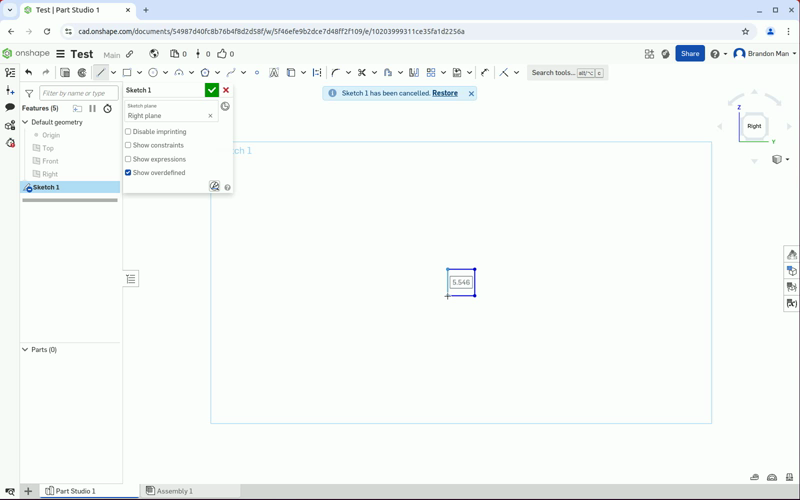
key_up(shift)
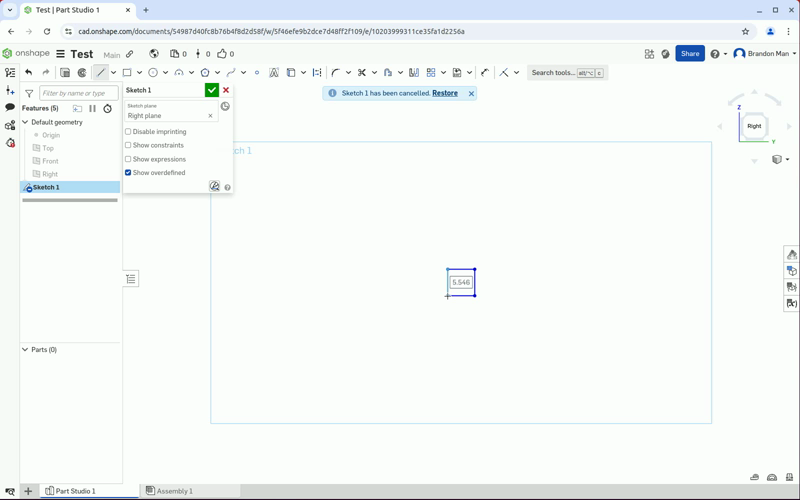
click(447, 295)
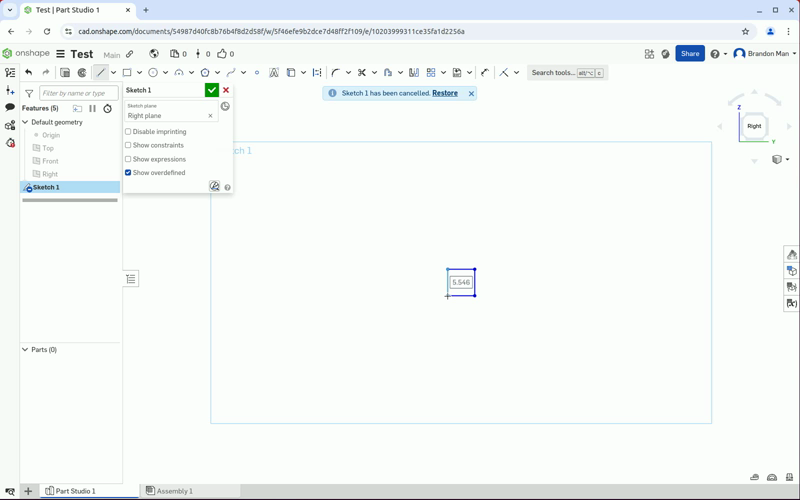
key(esc)
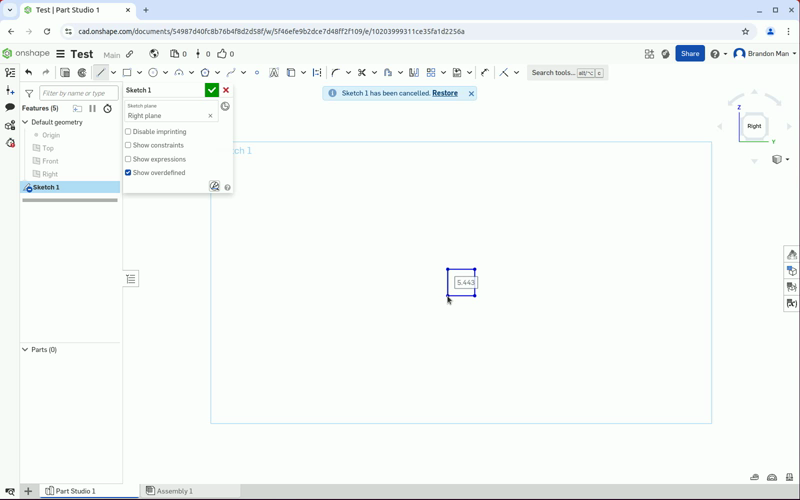
key(c)
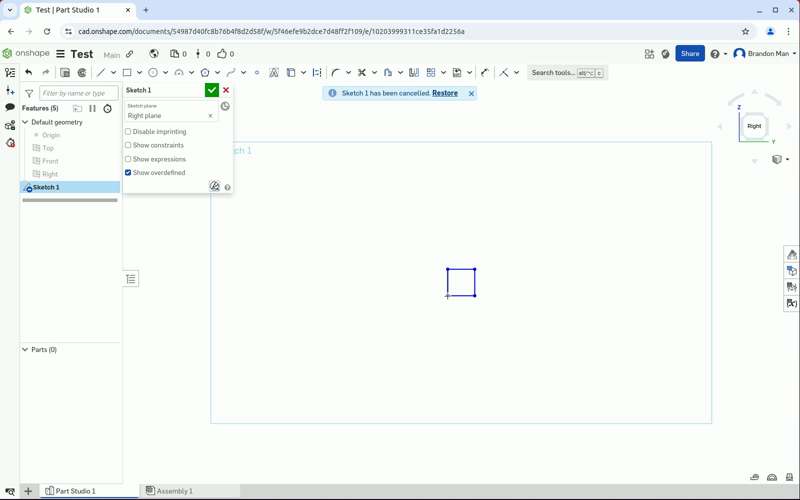
key_down(shift)
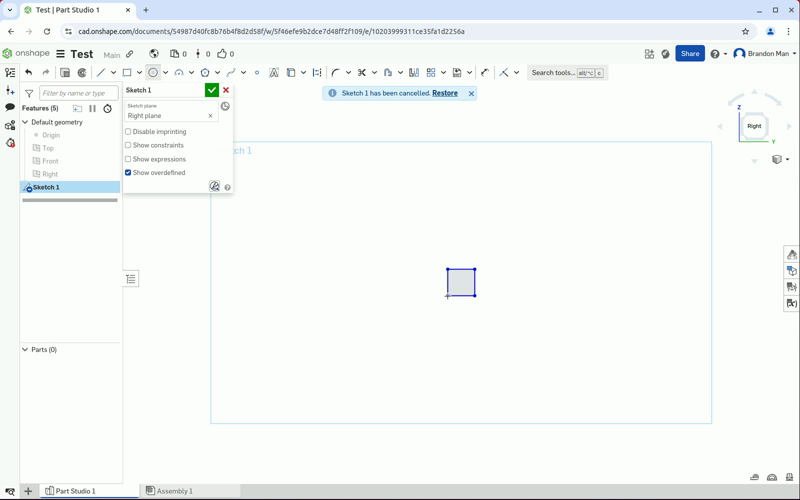
mouse_move(461, 282)
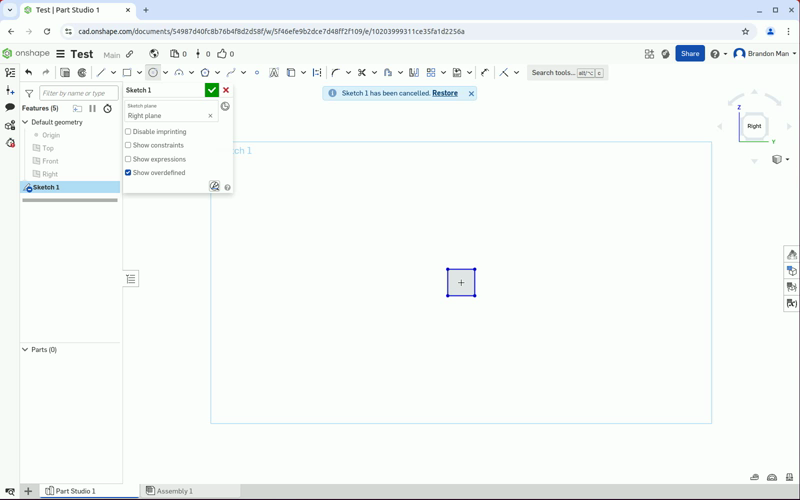
click(461, 282)
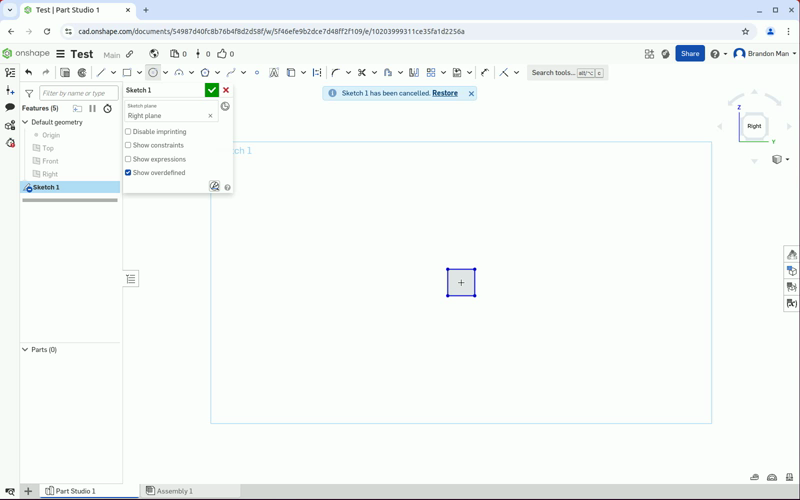
key_up(shift)
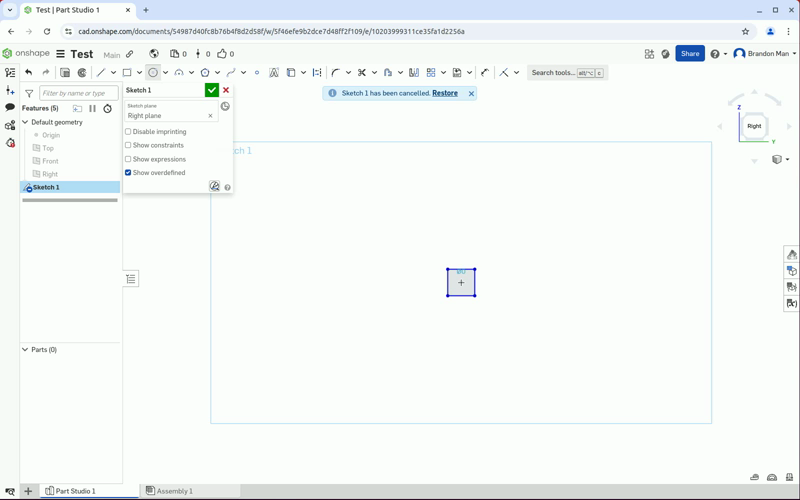
mouse_move(470, 282)
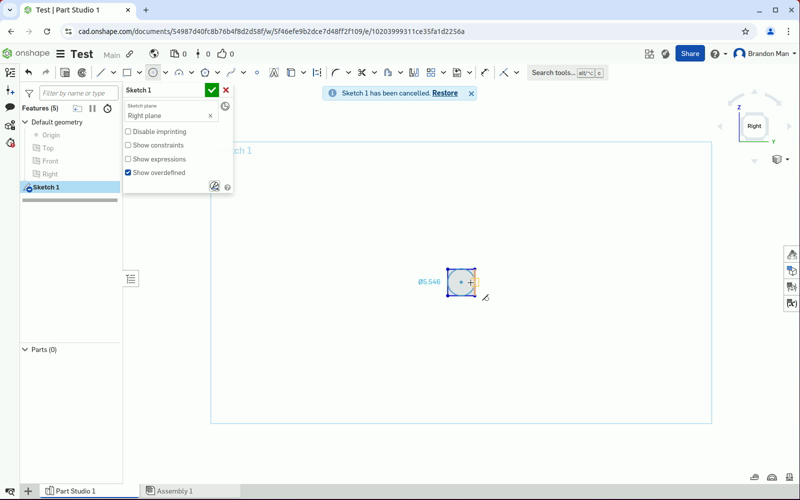
click(470, 282)
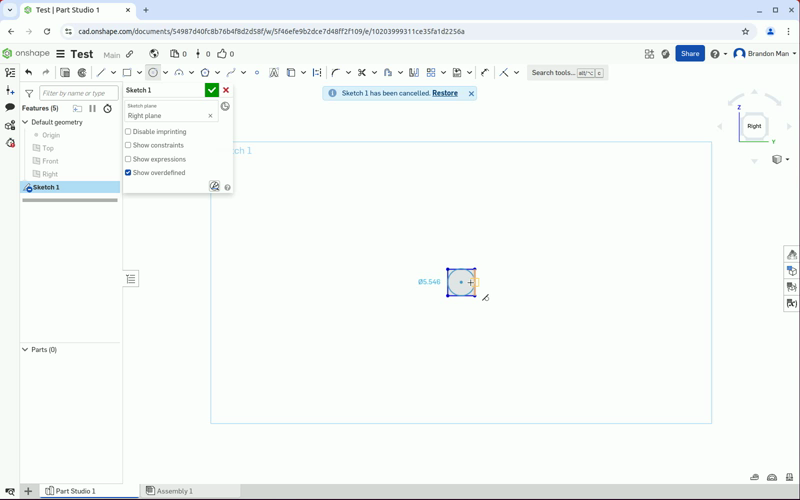
key(esc)
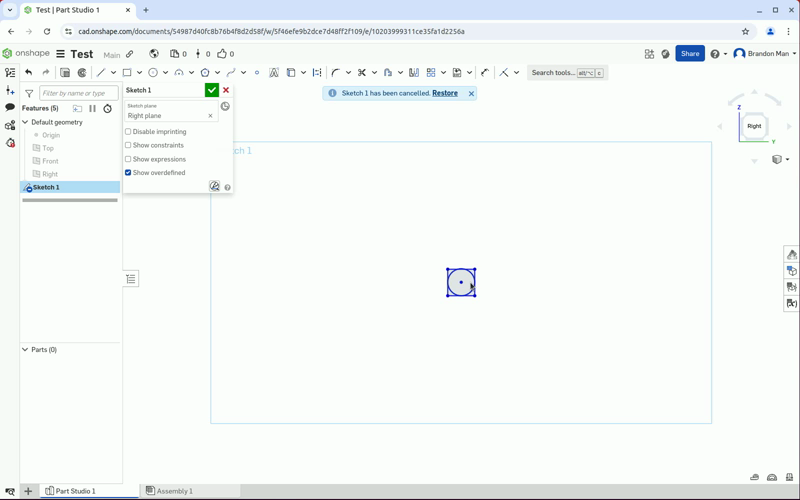
mouse_move(470, 289)
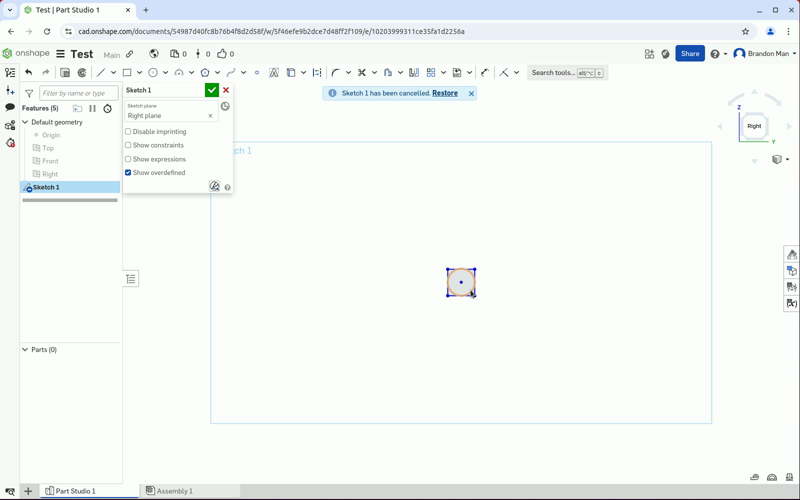
scroll(6)
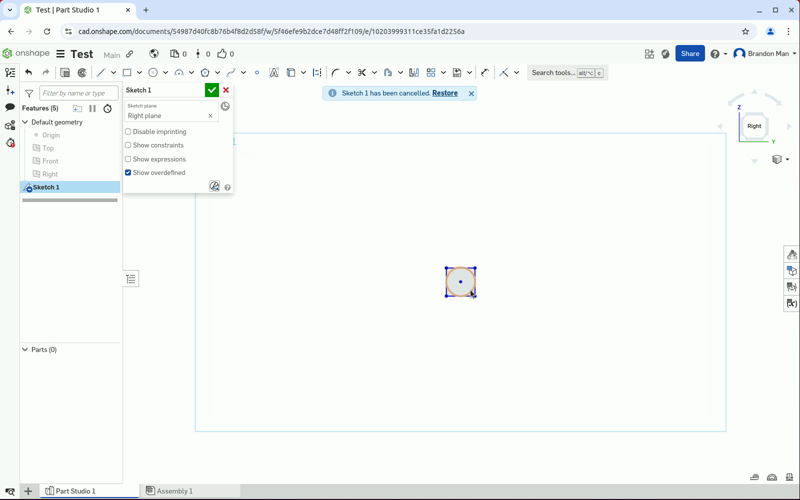
scroll(6)
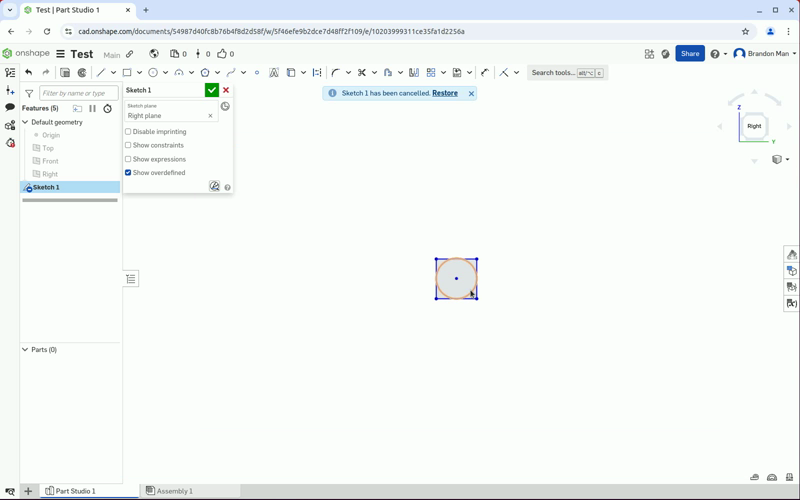
scroll(6)
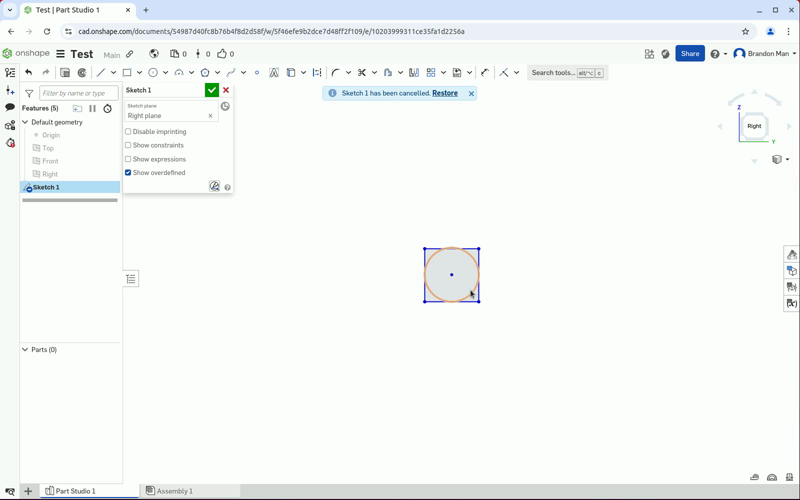
scroll(6)
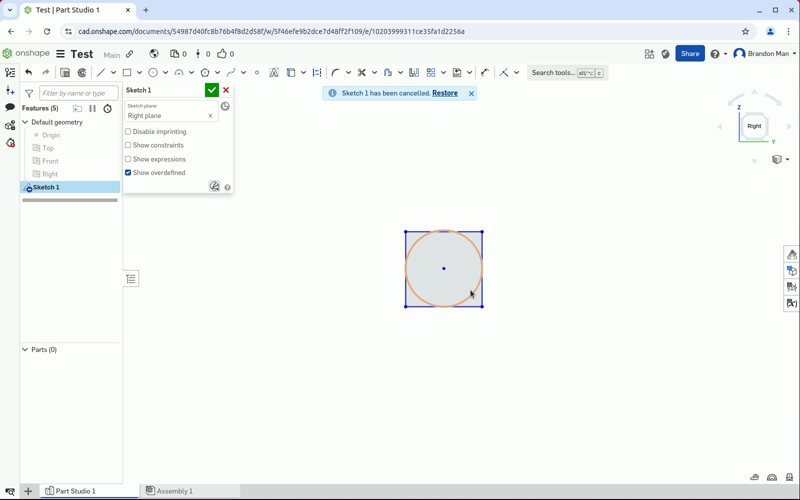
scroll(6)
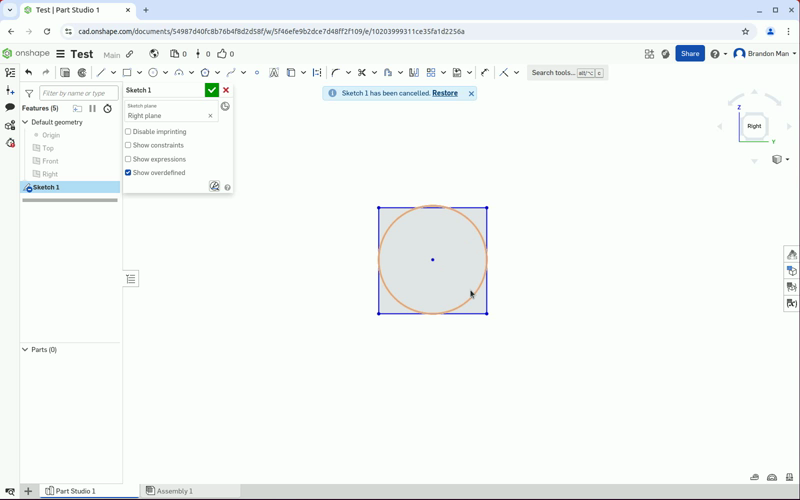
scroll(6)
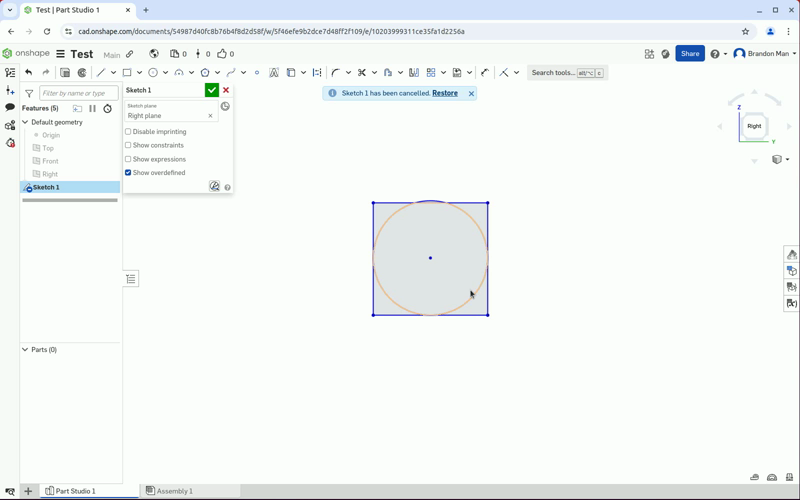
scroll(6)
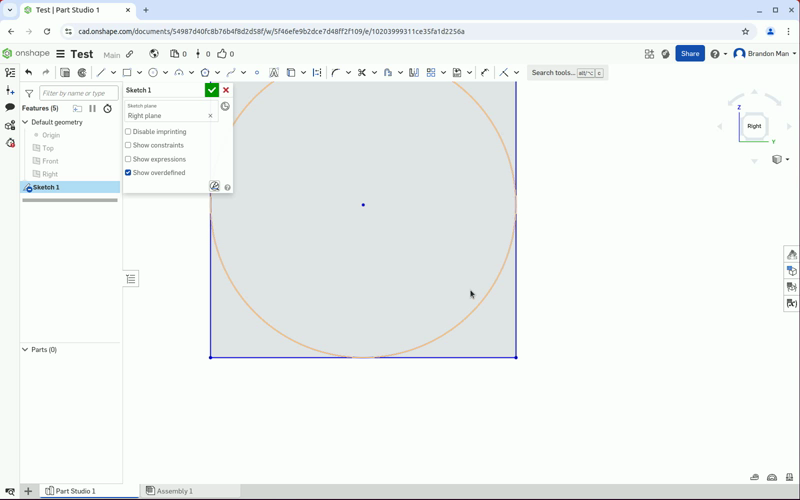
click(470, 289)
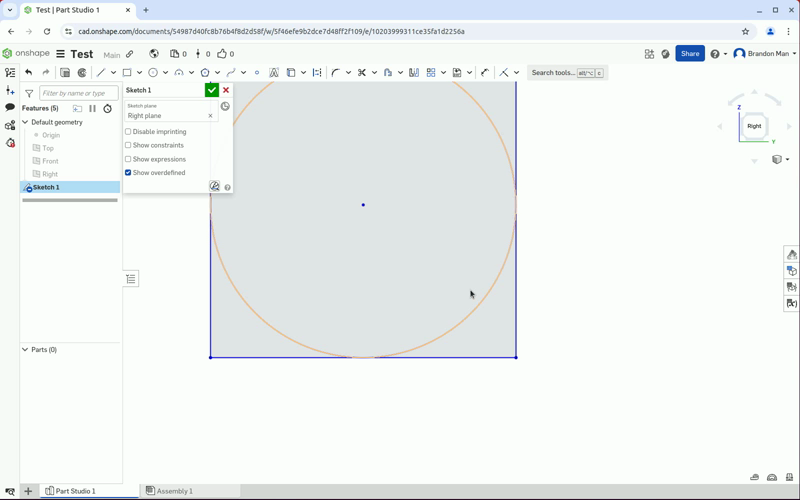
scroll(-6)
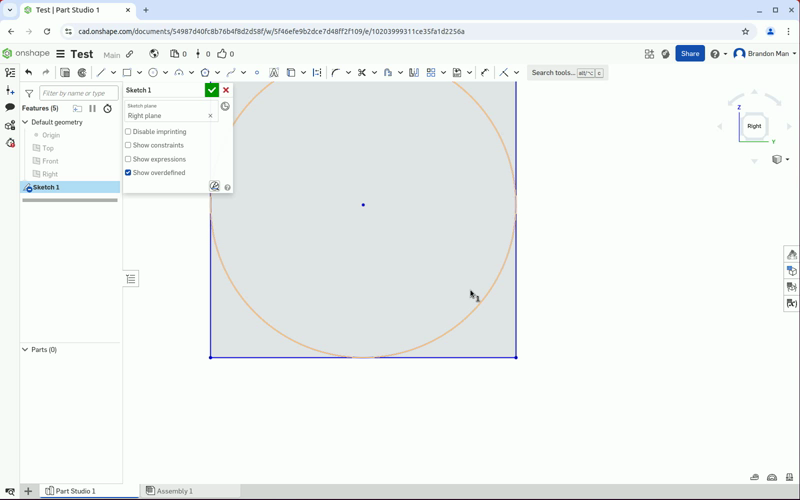
scroll(-6)
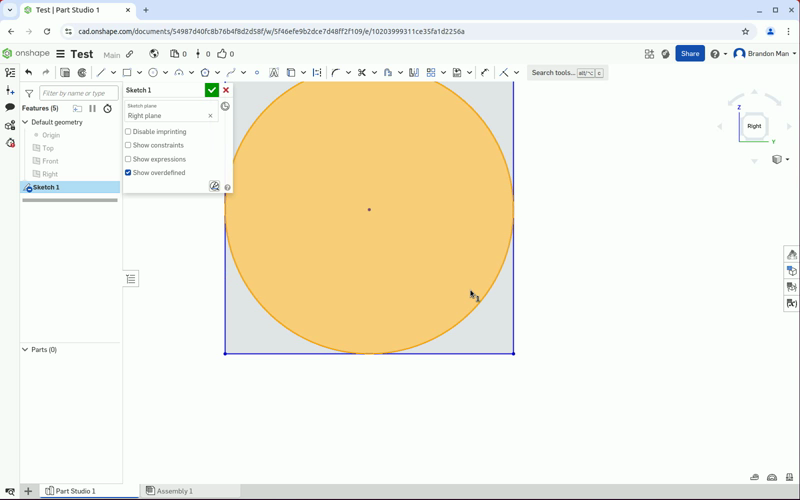
scroll(-6)
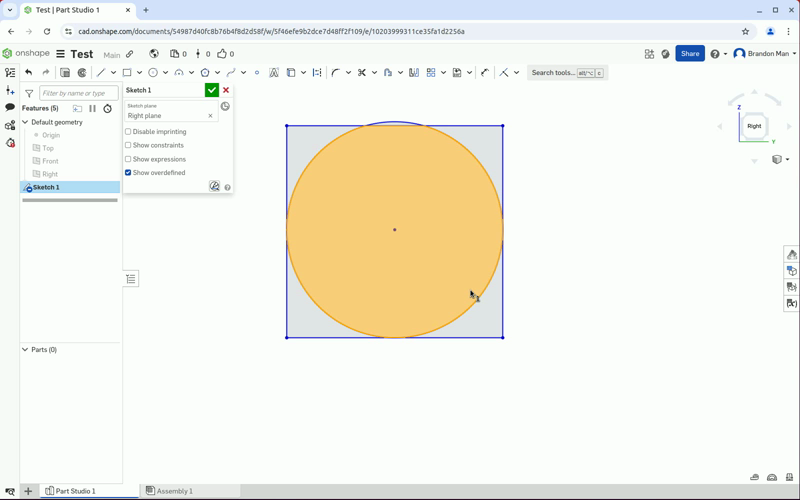
scroll(-6)
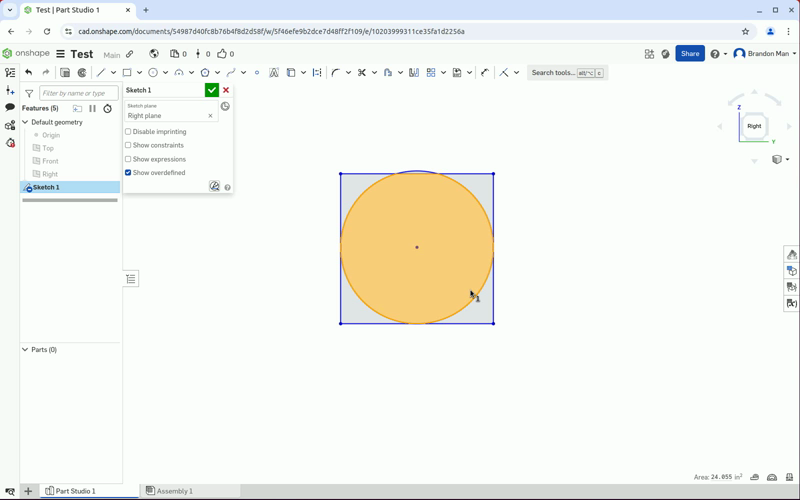
scroll(-6)
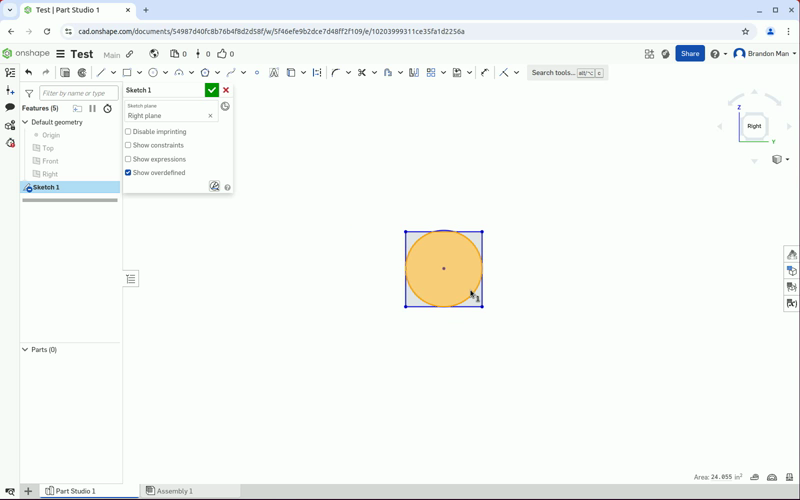
scroll(-6)
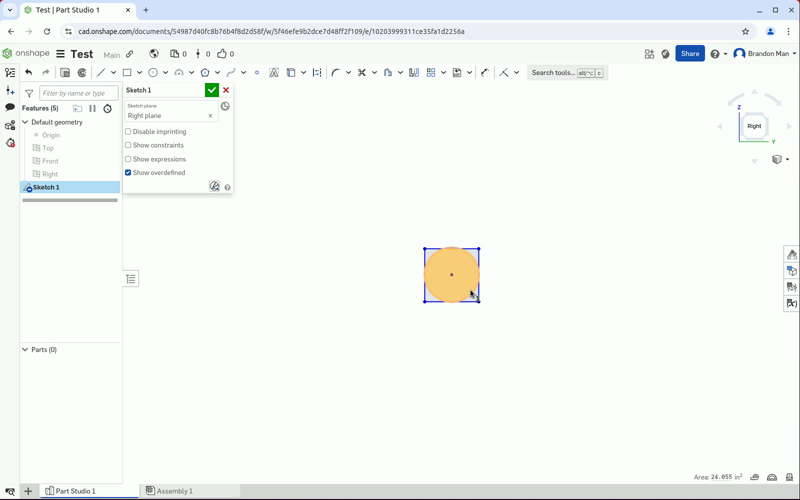
scroll(-6)
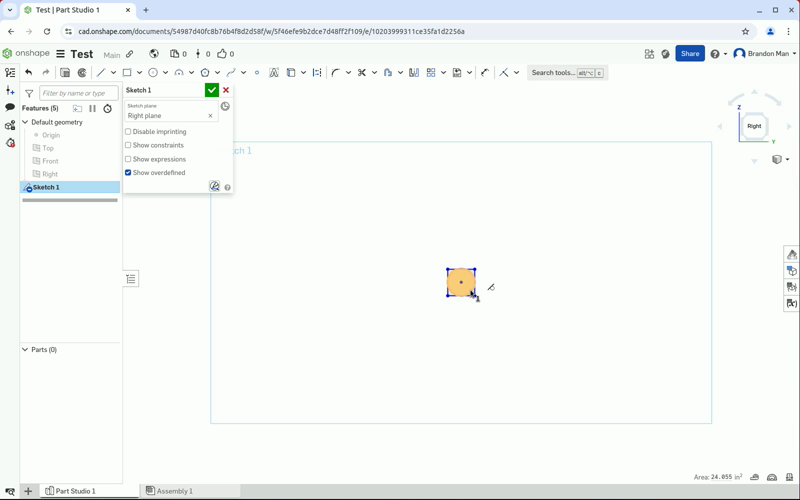
mouse_move(73, 352)
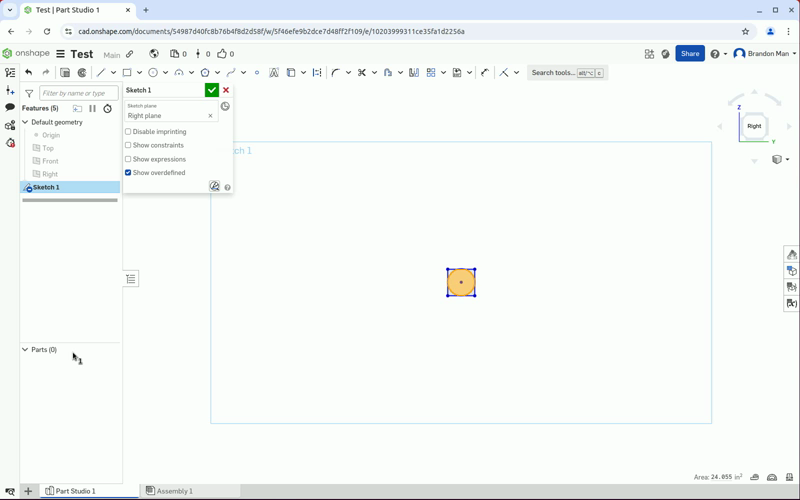
key(shift+y)
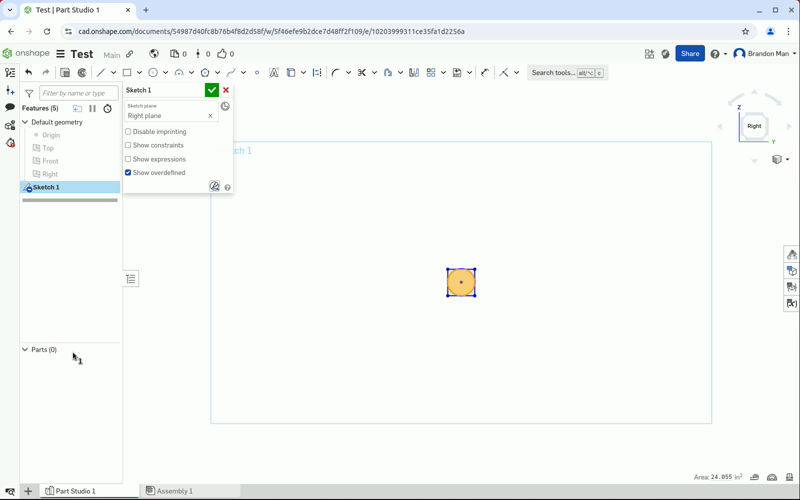
key(shift+e)
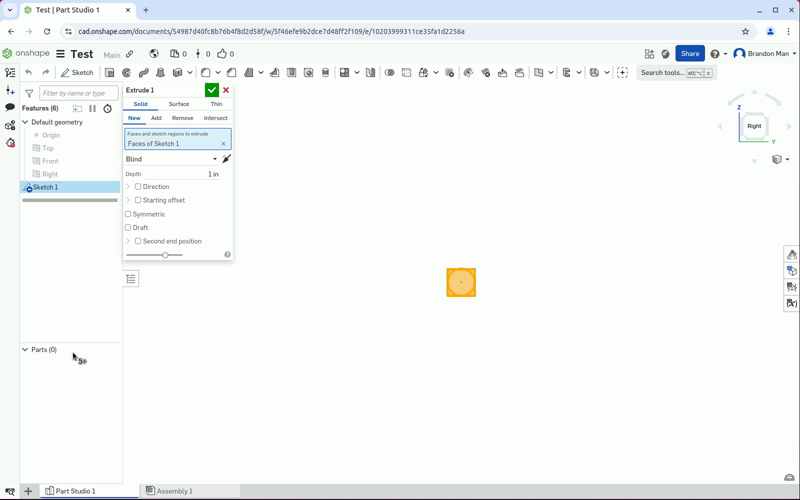
mouse_move(143, 106)
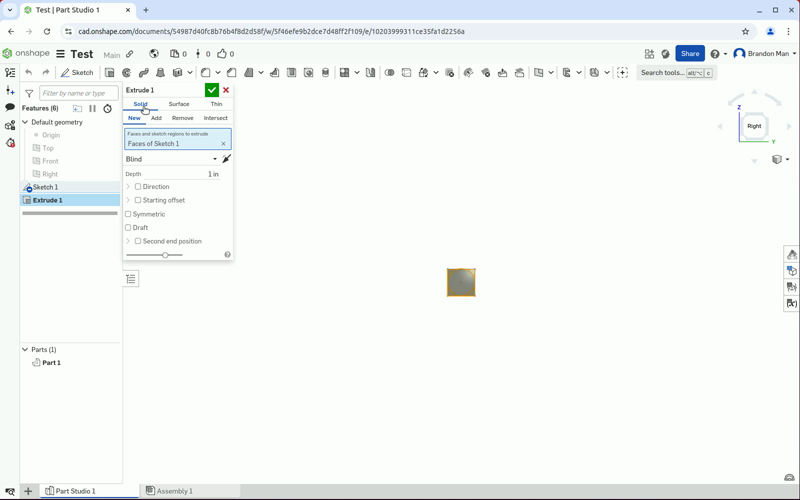
click(143, 106)
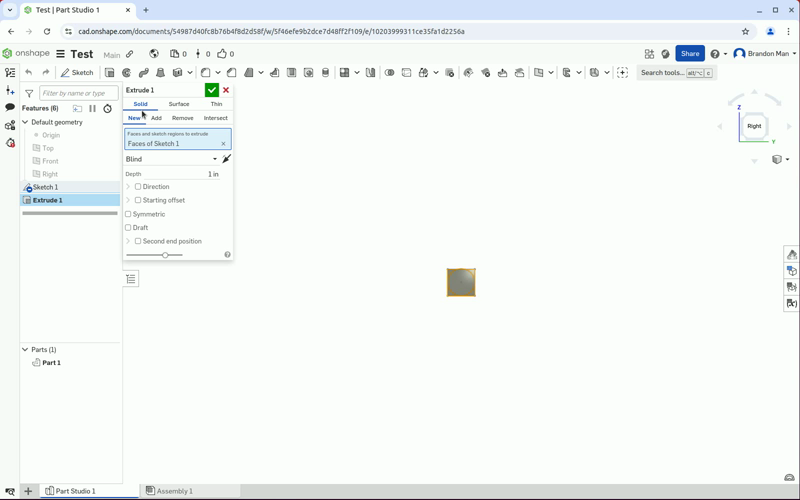
mouse_move(137, 120)
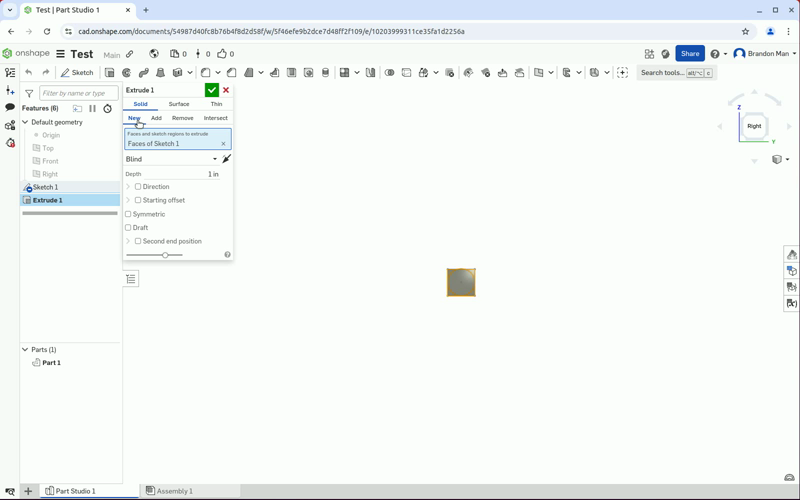
click(137, 120)
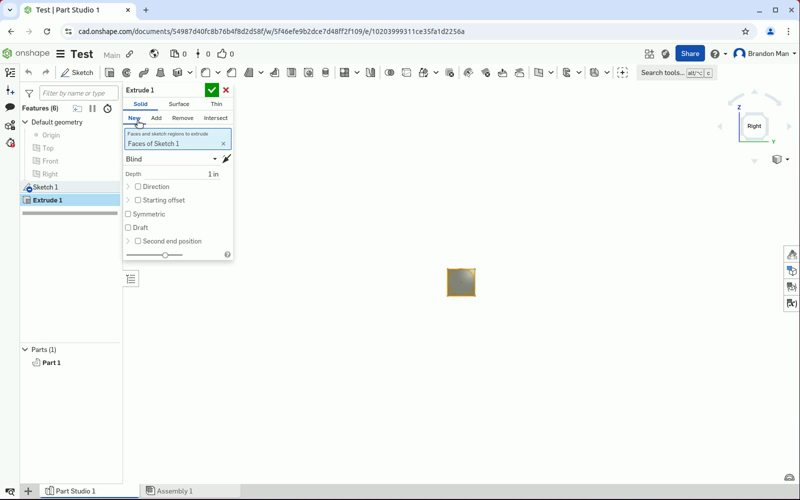
key(tab, 4)
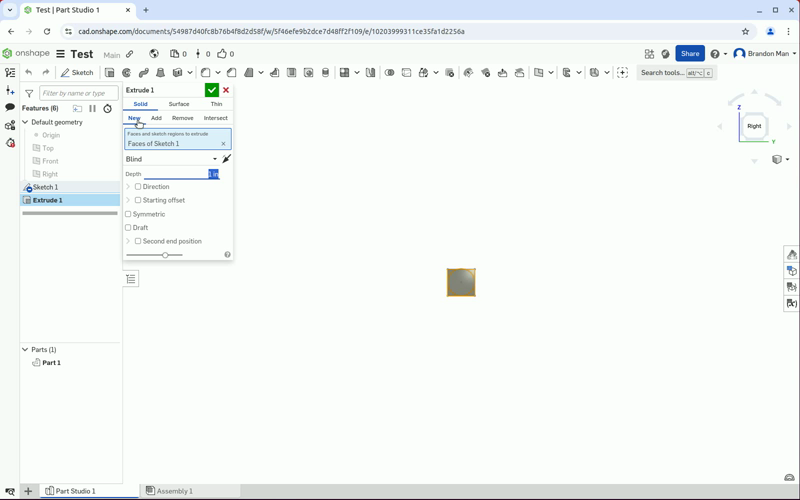
text(1.444)
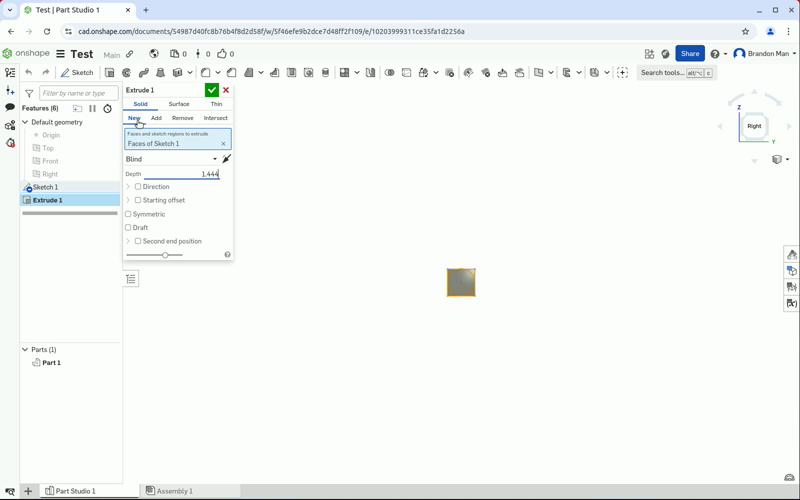
key(tab, 3)
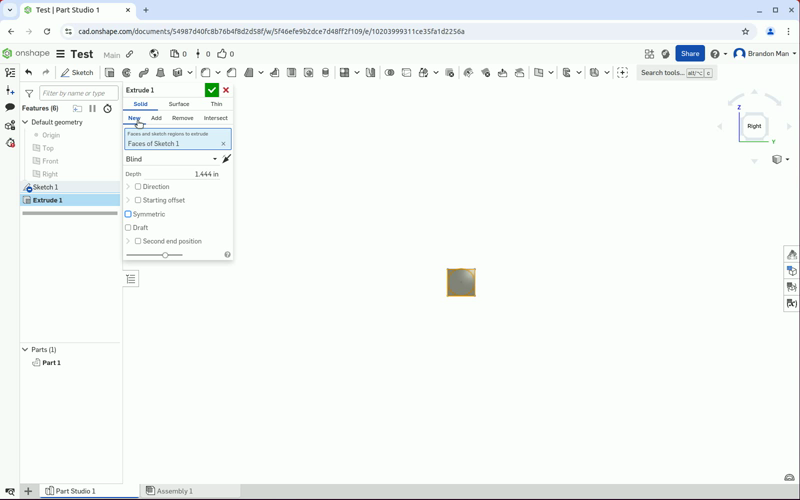
key(space)
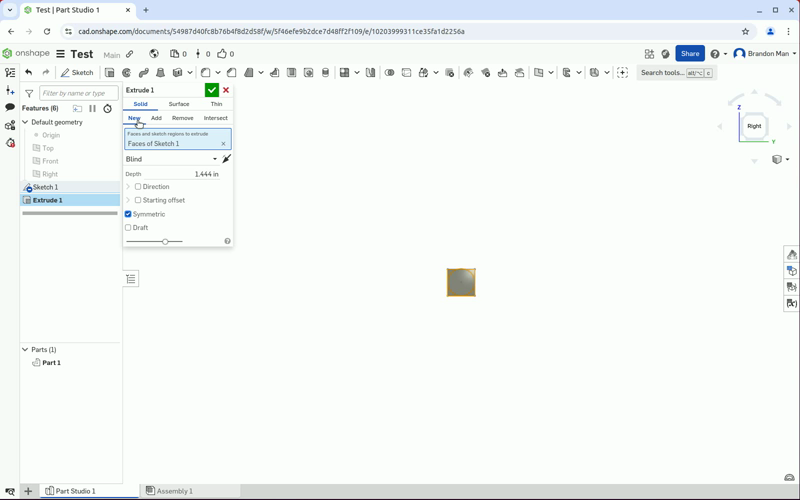
key(enter)
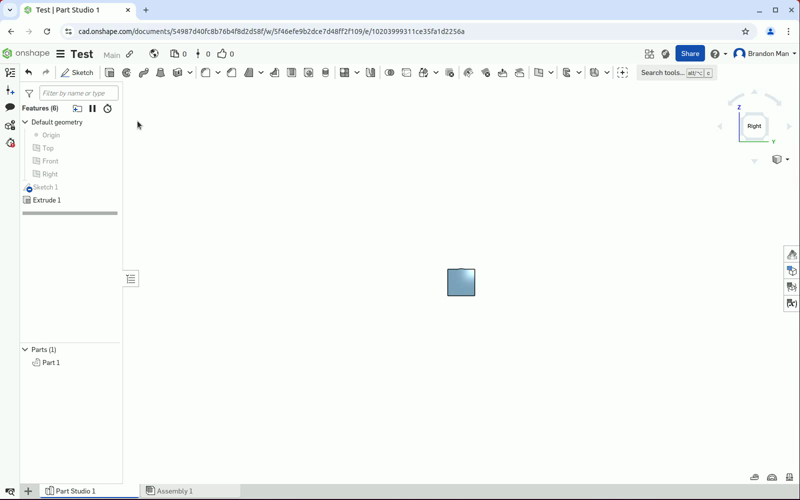
key(shift+h)
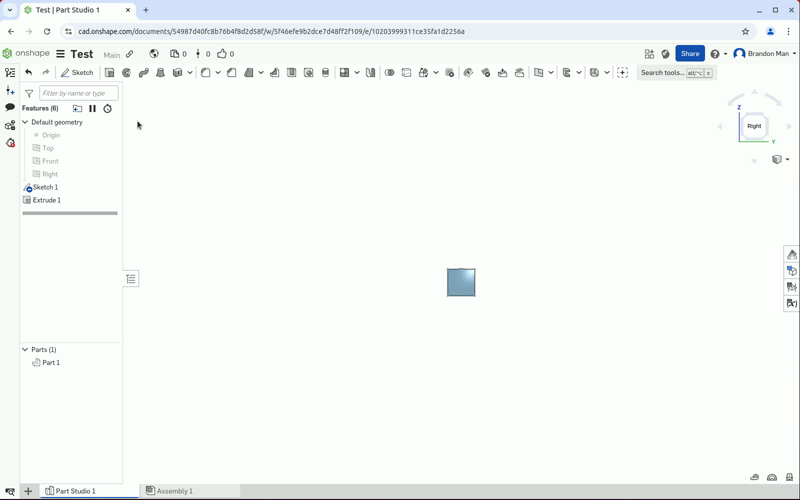
key(shift+h)
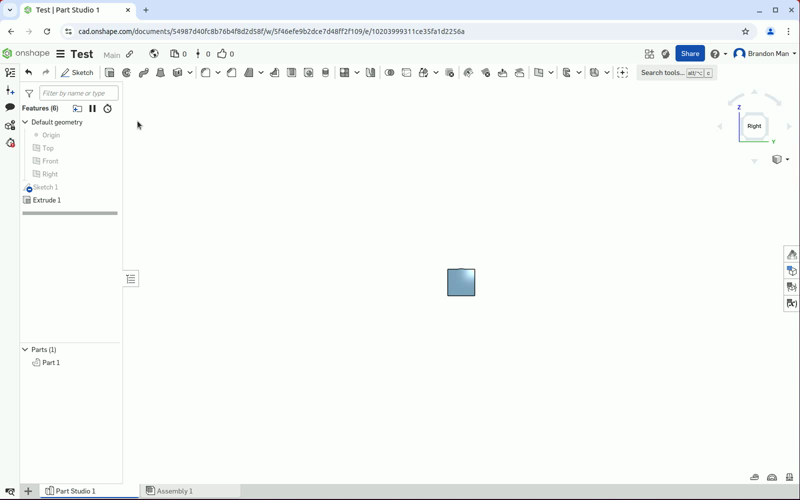
mouse_move(73, 189)
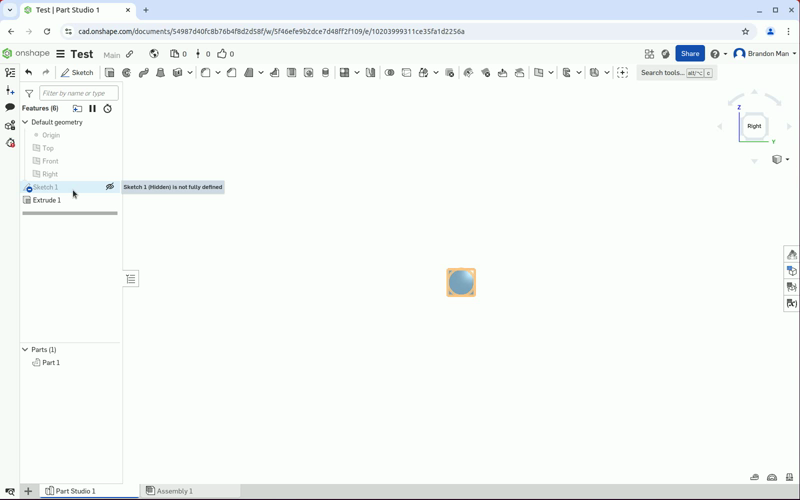
click(73, 189)
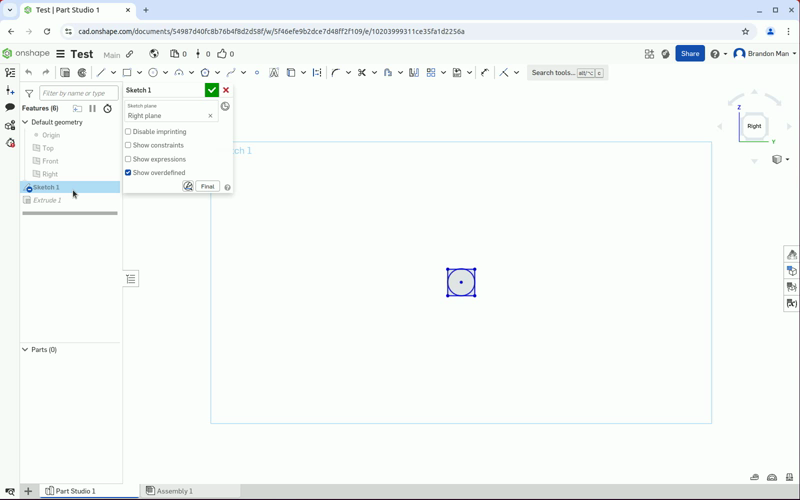
mouse_move(229, 92)
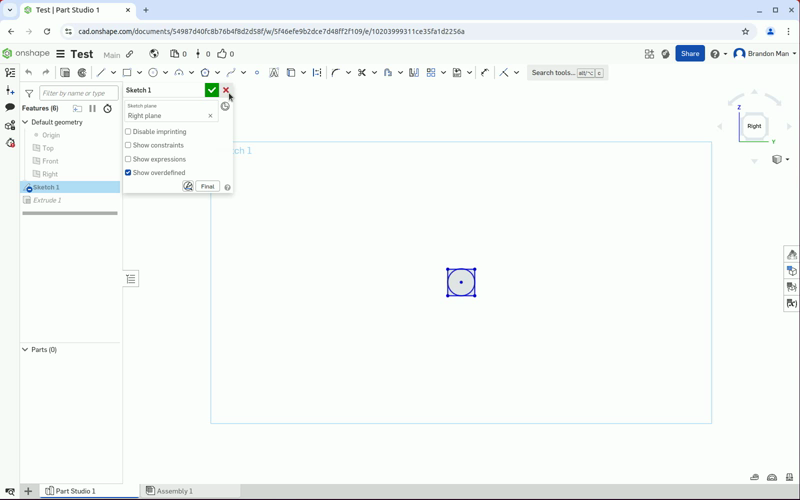
click(229, 92)
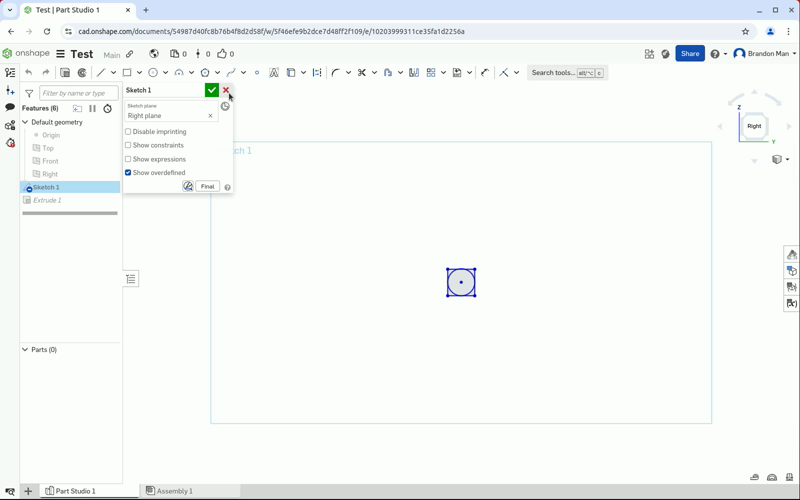
key(shift+s)
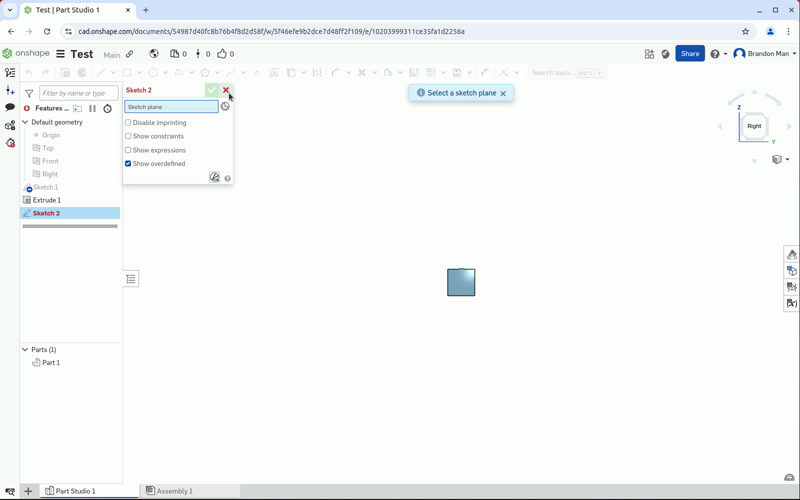
mouse_move(73, 176)
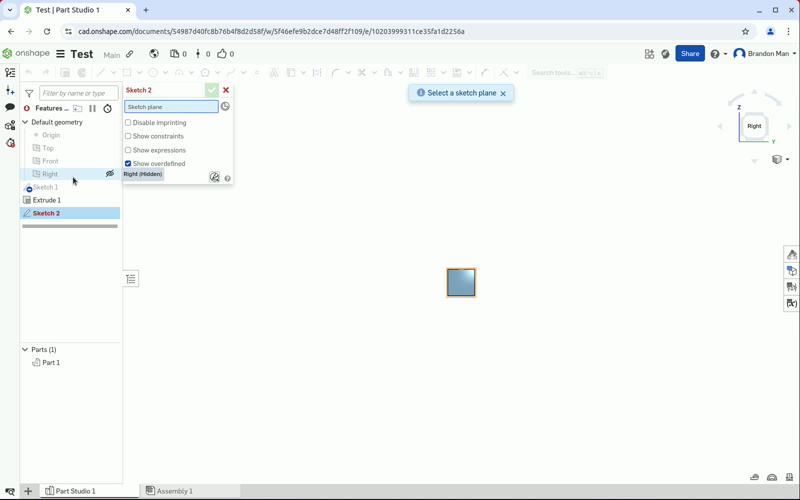
click(73, 176)
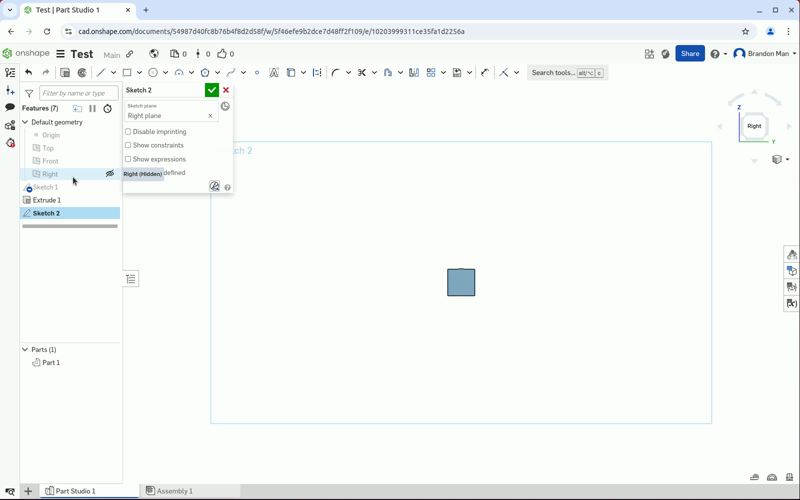
mouse_move(73, 352)
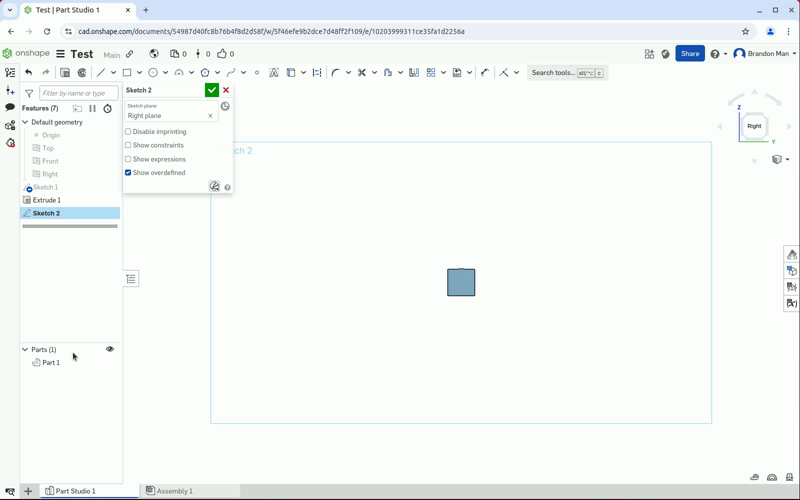
key(y)
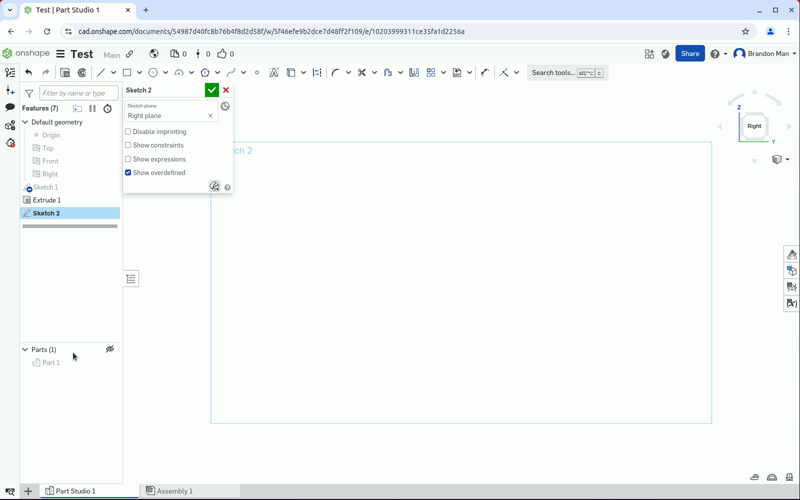
key(l)
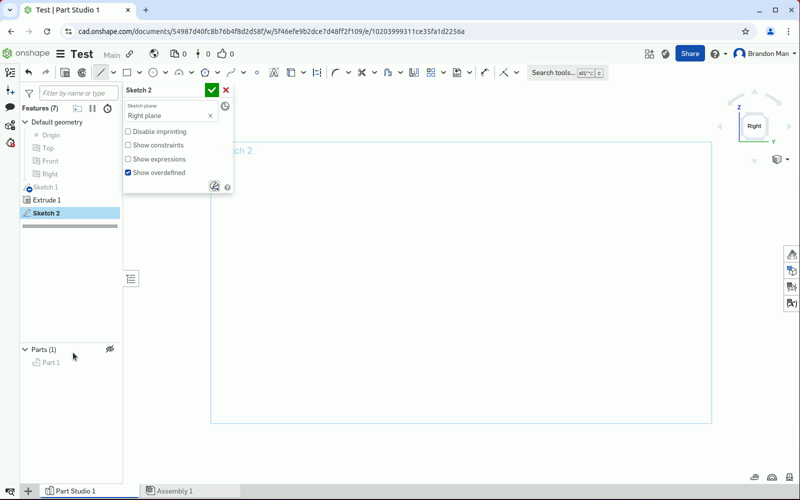
key_down(shift)
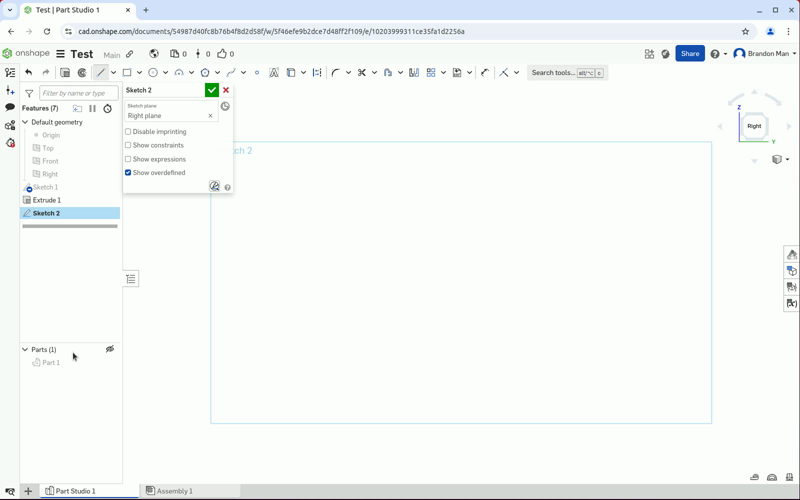
mouse_move(473, 295)
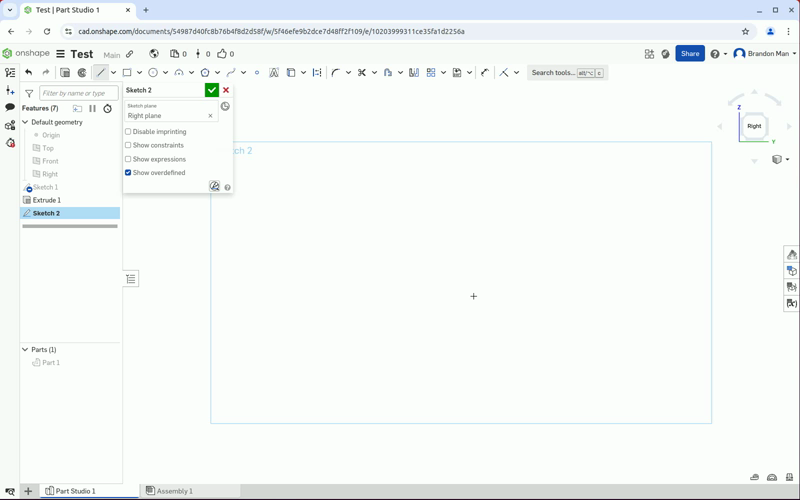
click(473, 295)
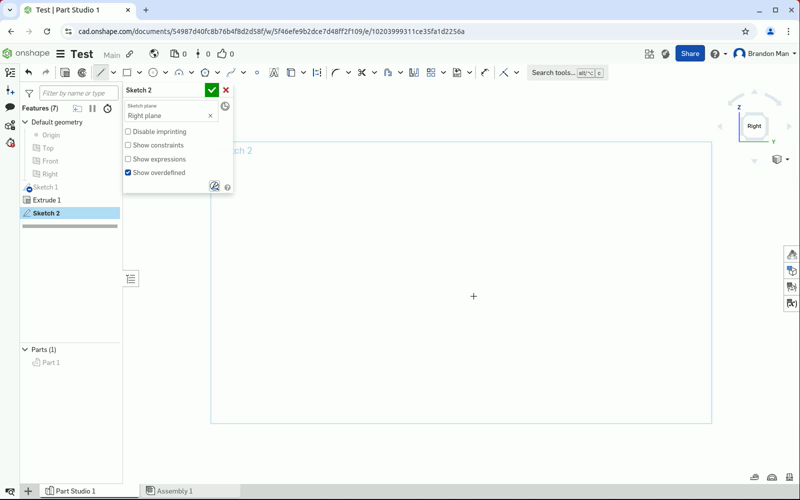
key_up(shift)
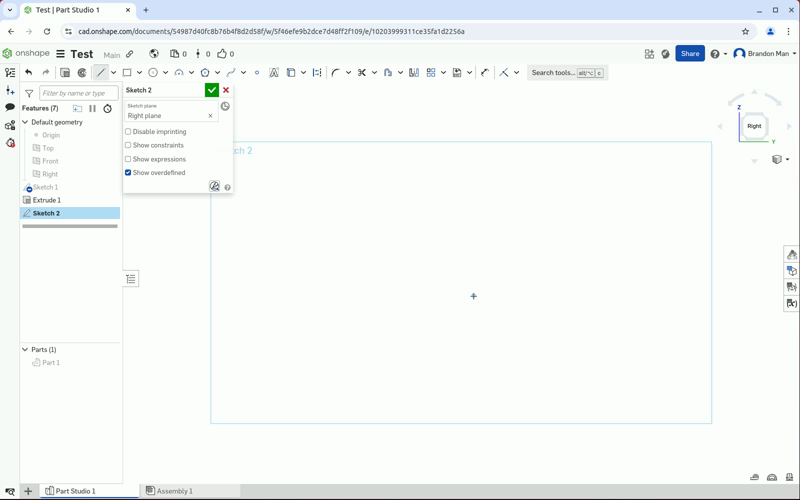
key_down(shift)
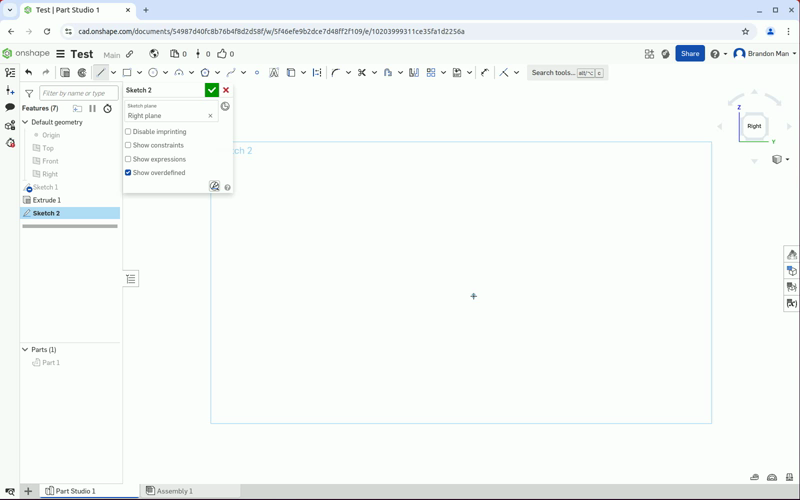
mouse_move(573, 295)
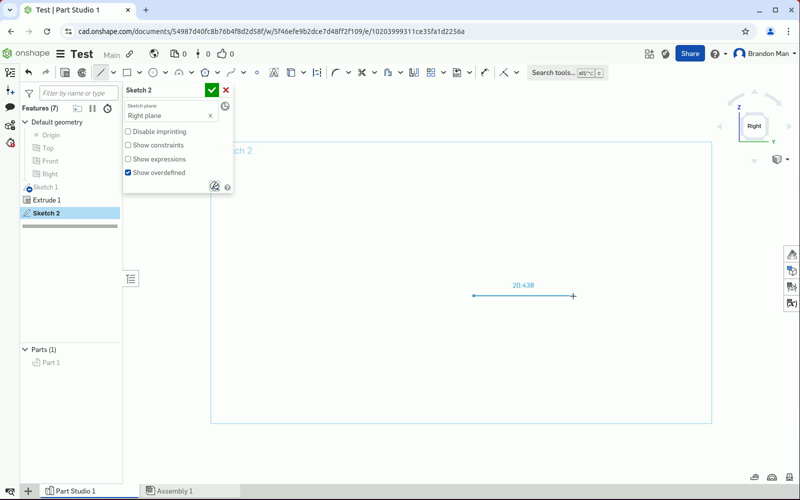
click(573, 295)
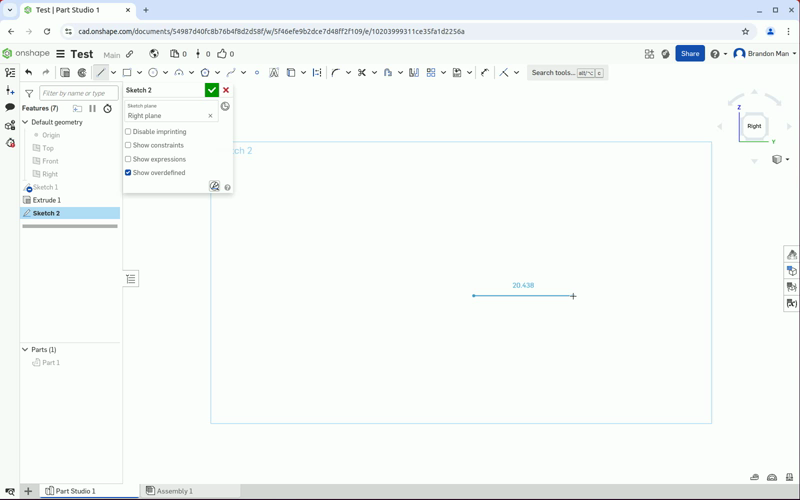
key_up(shift)
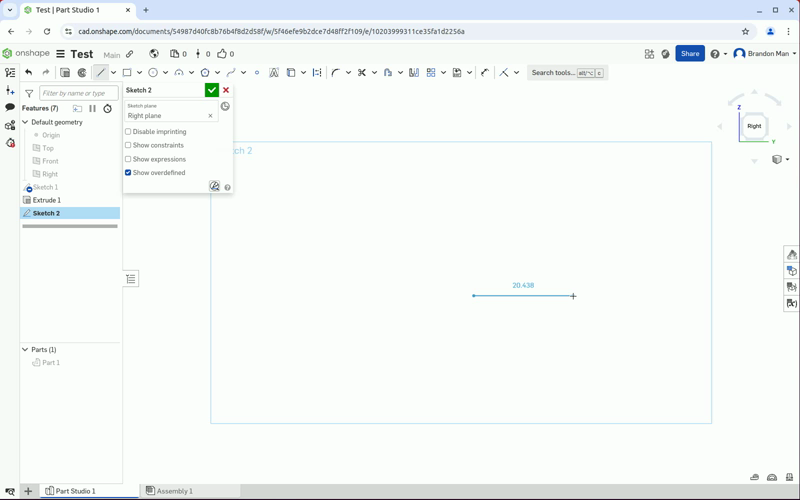
key_down(shift)
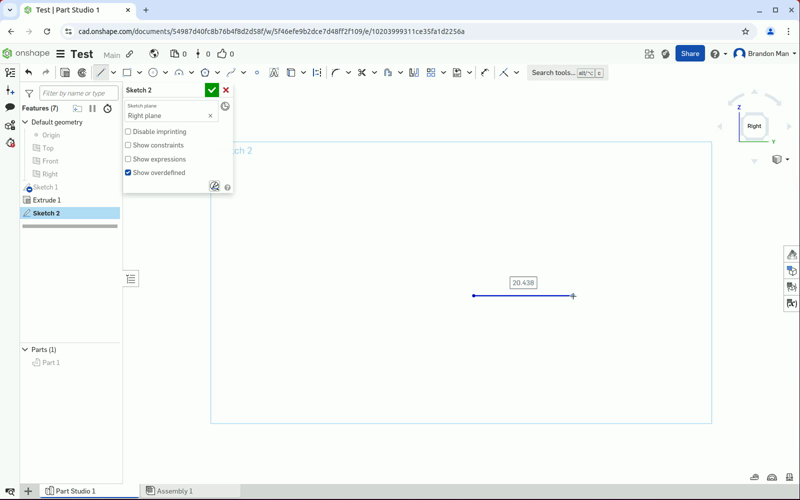
mouse_move(589, 295)
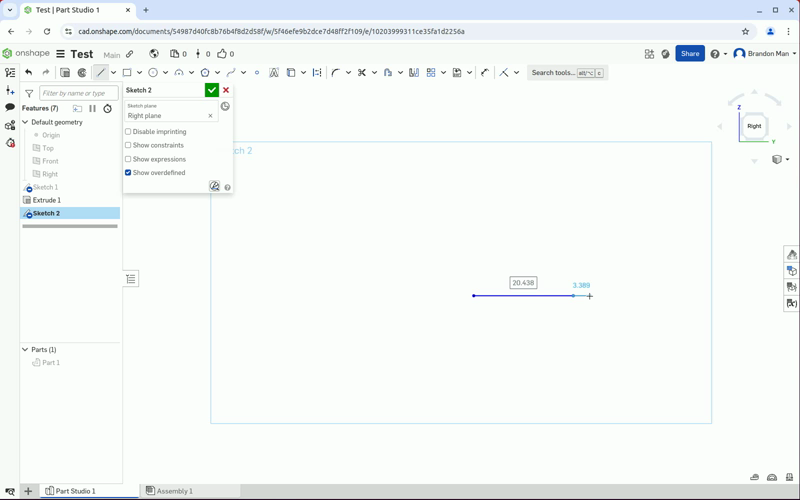
mouse_move(573, 269)
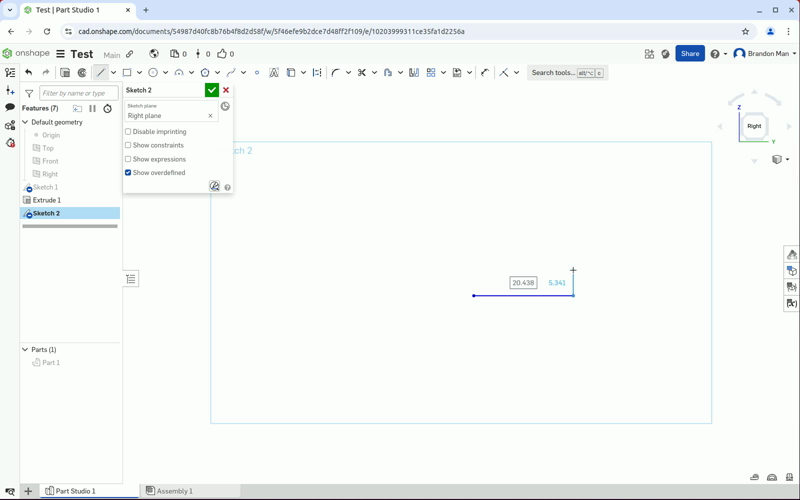
click(573, 269)
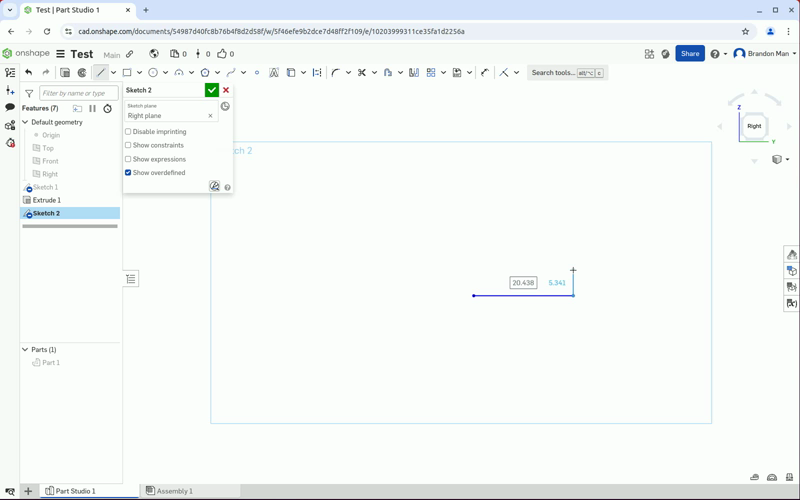
key_up(shift)
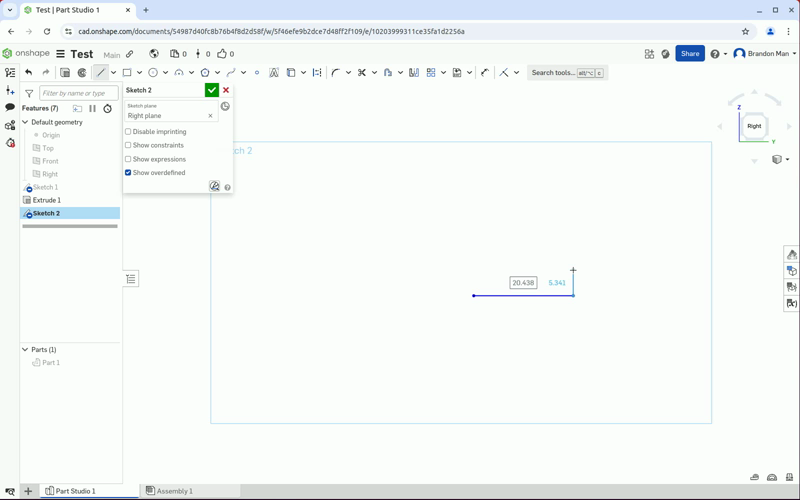
key_down(shift)
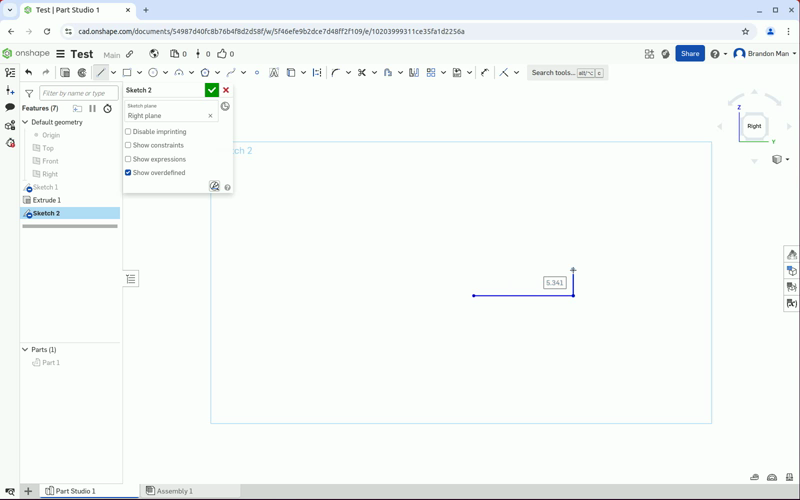
mouse_move(473, 269)
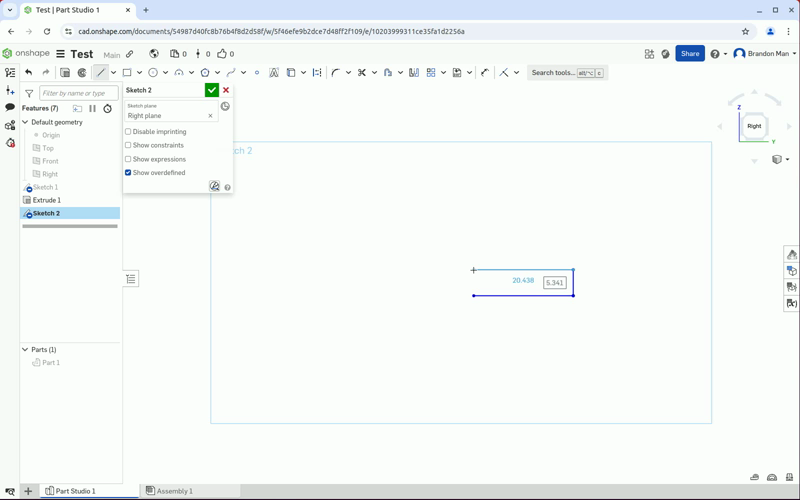
click(473, 269)
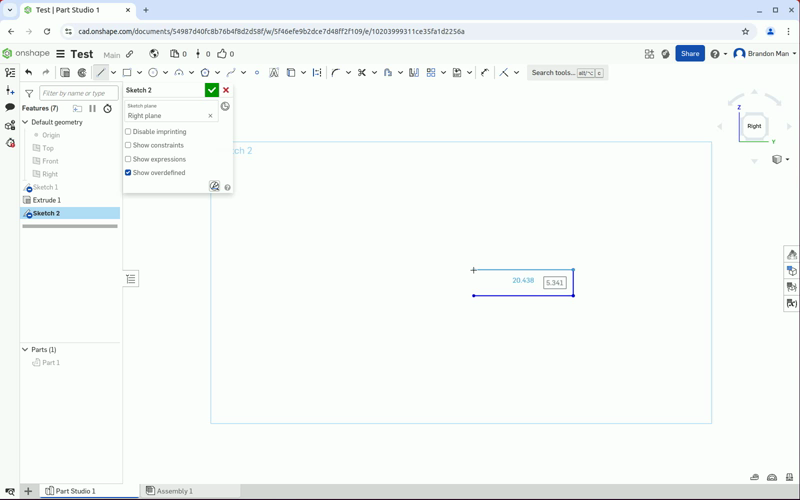
key_up(shift)
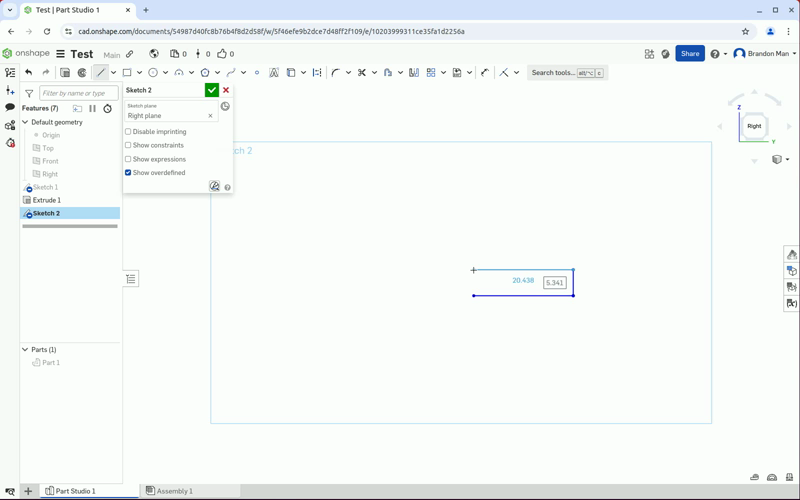
mouse_move(503, 269)
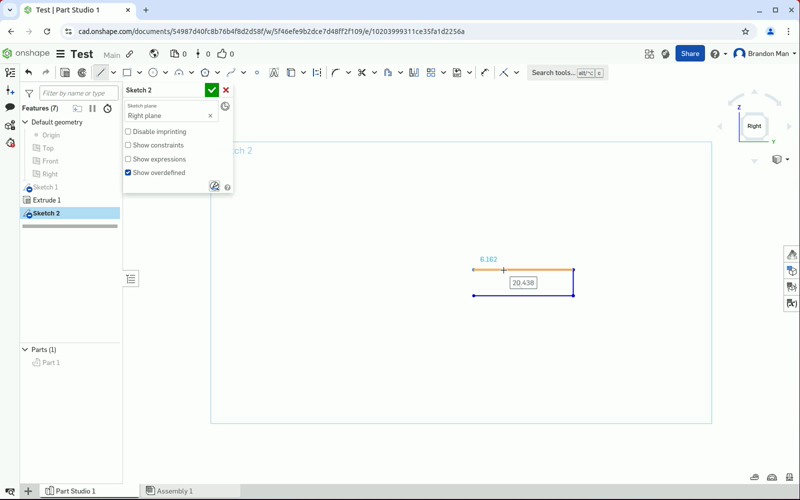
key_down(shift)
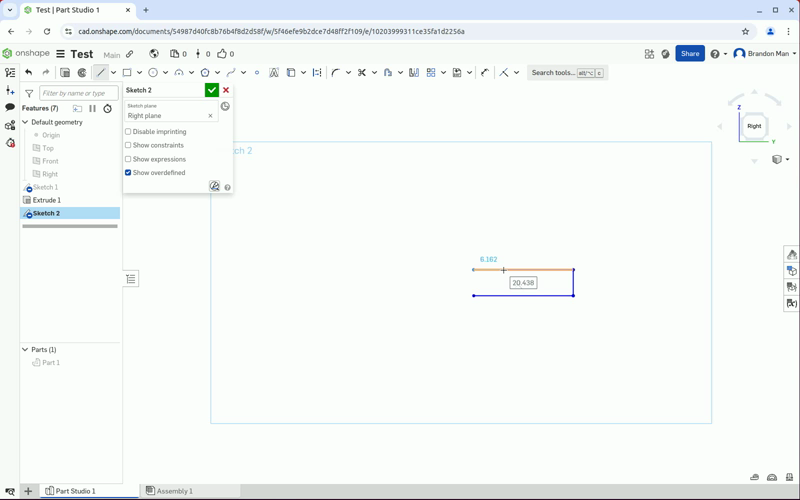
mouse_move(473, 295)
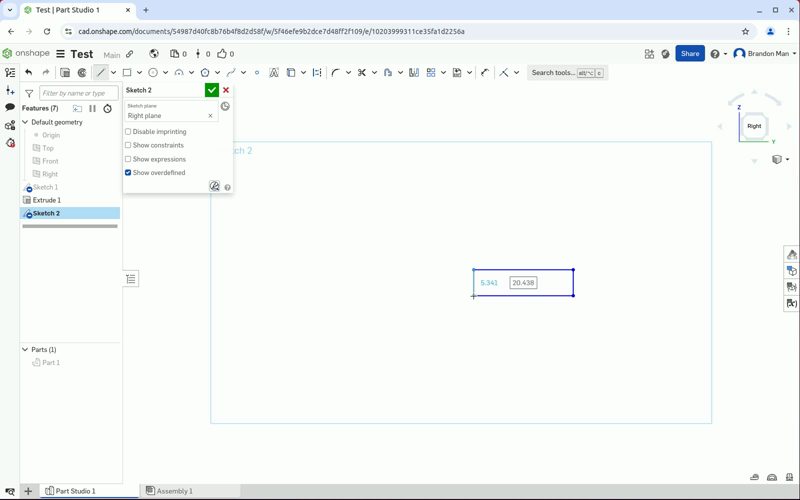
key_up(shift)
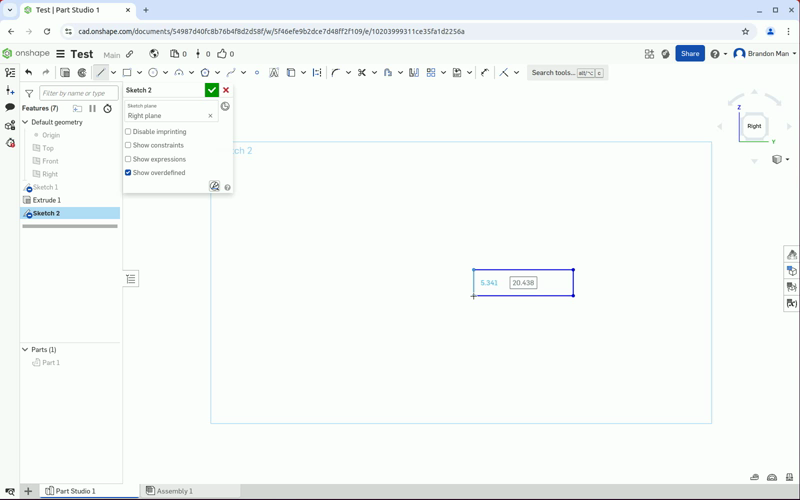
click(473, 295)
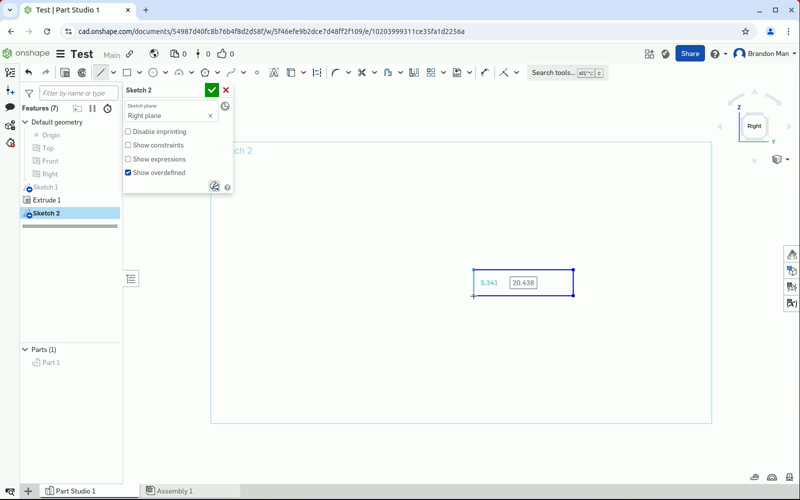
key(esc)
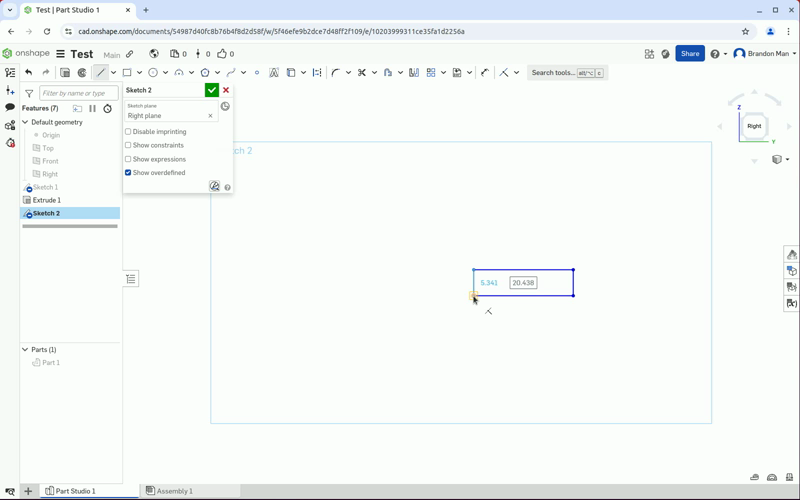
mouse_move(486, 276)
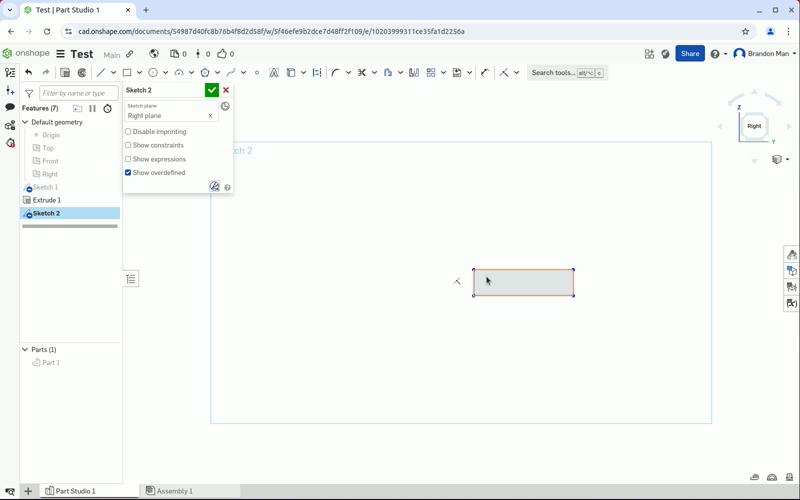
click(486, 276)
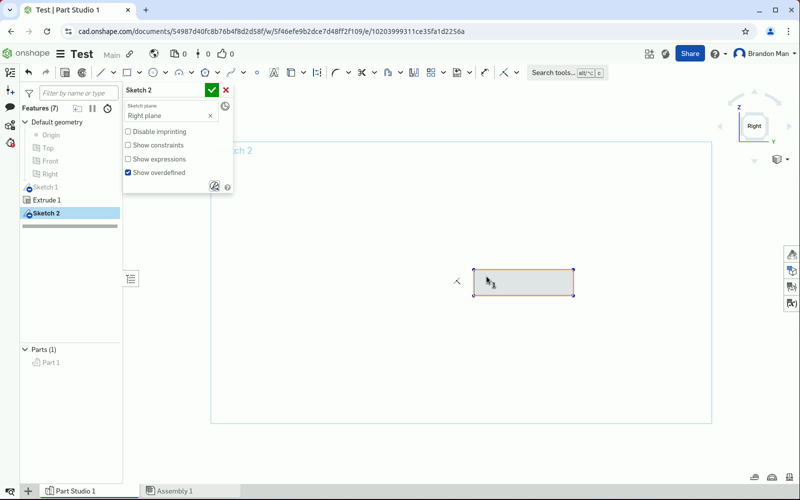
mouse_move(73, 352)
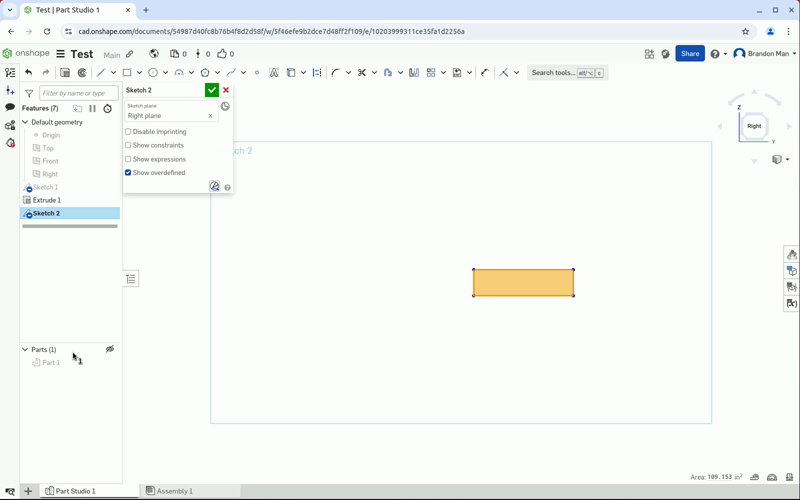
key(shift+y)
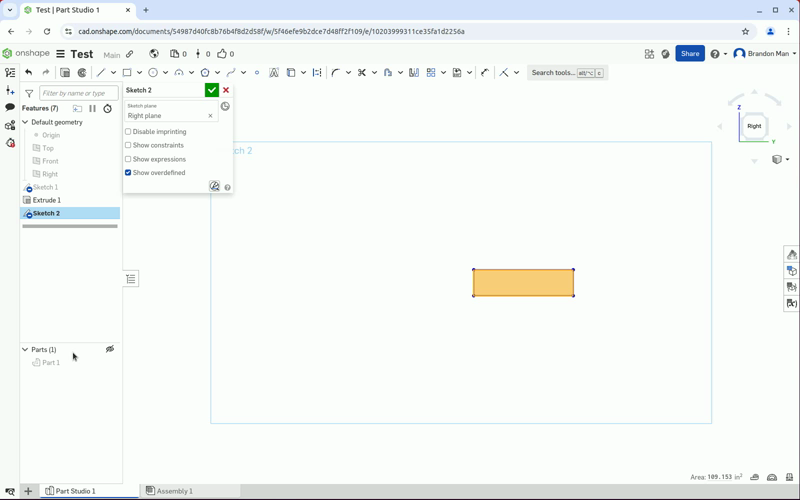
key(shift+e)
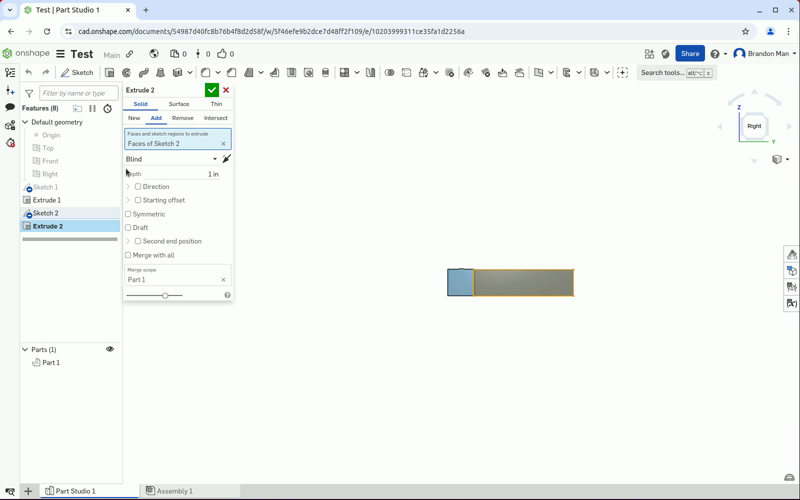
mouse_move(143, 106)
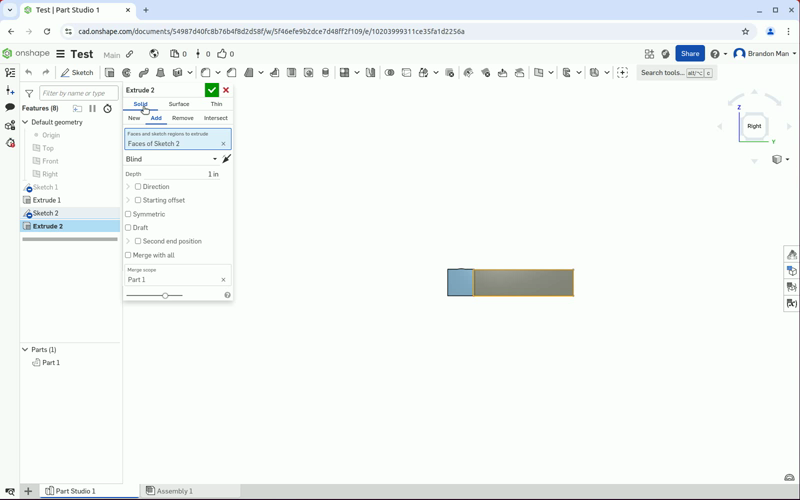
click(143, 106)
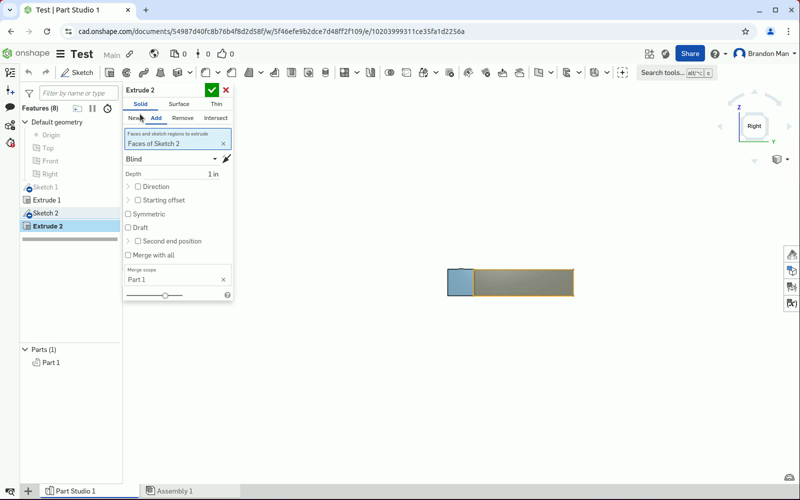
mouse_move(137, 120)
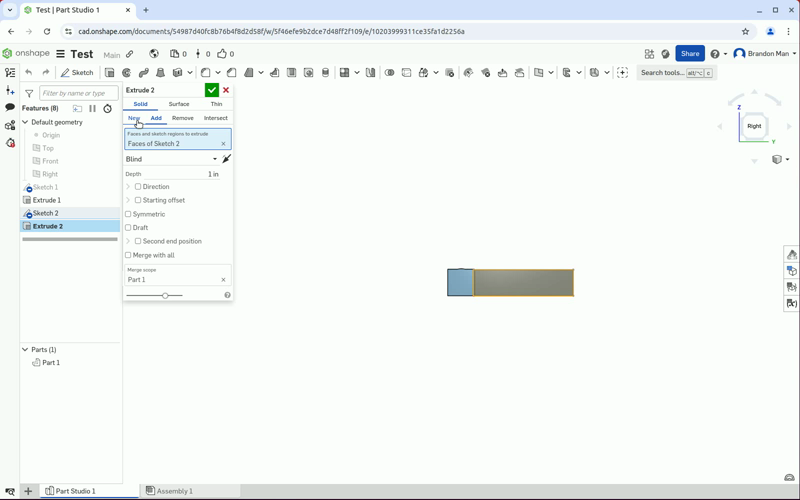
click(137, 120)
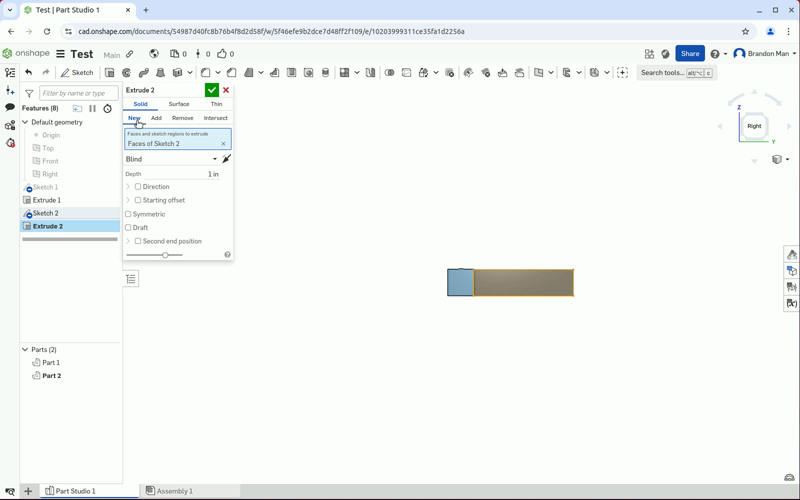
key(tab, 4)
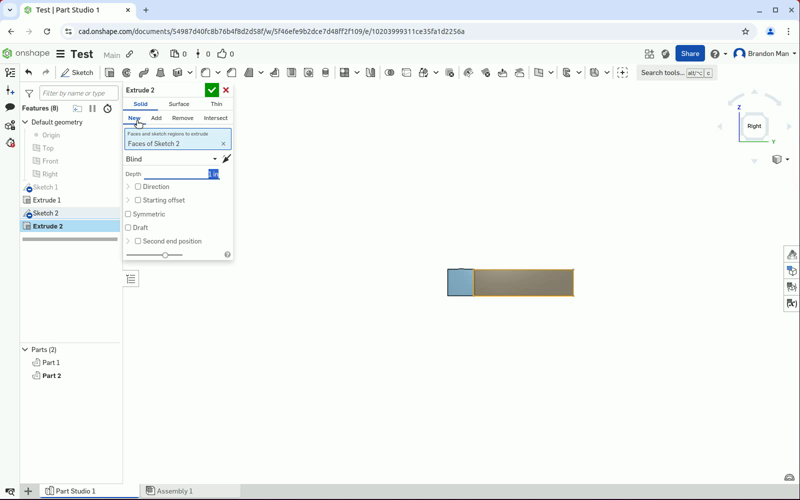
text(5.296)
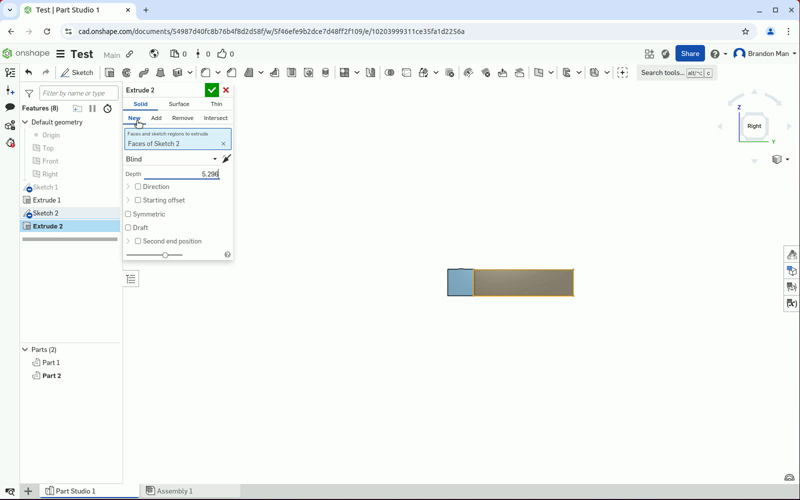
key(tab, 3)
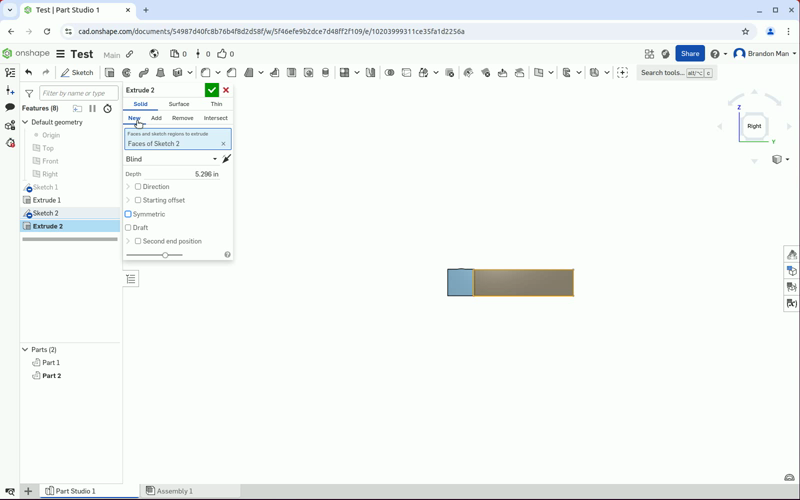
key(space)
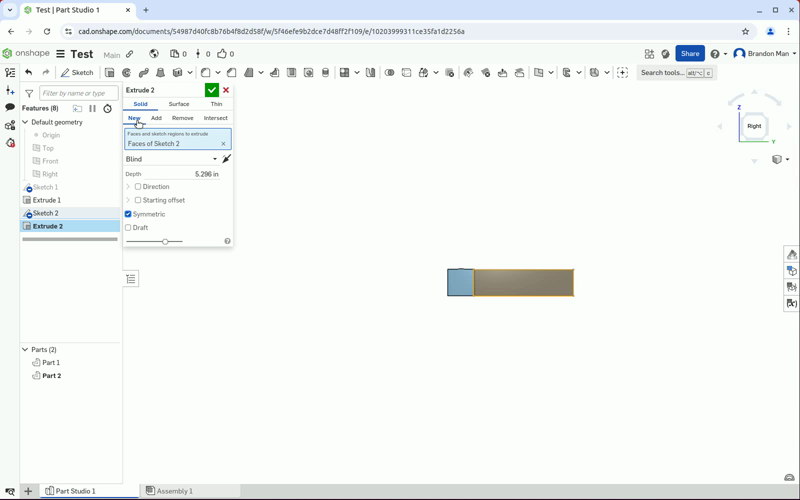
key(enter)
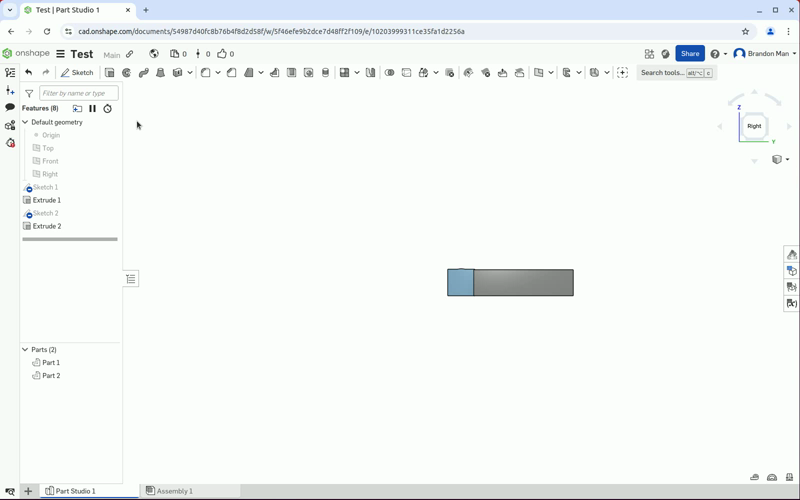
key(shift+h)
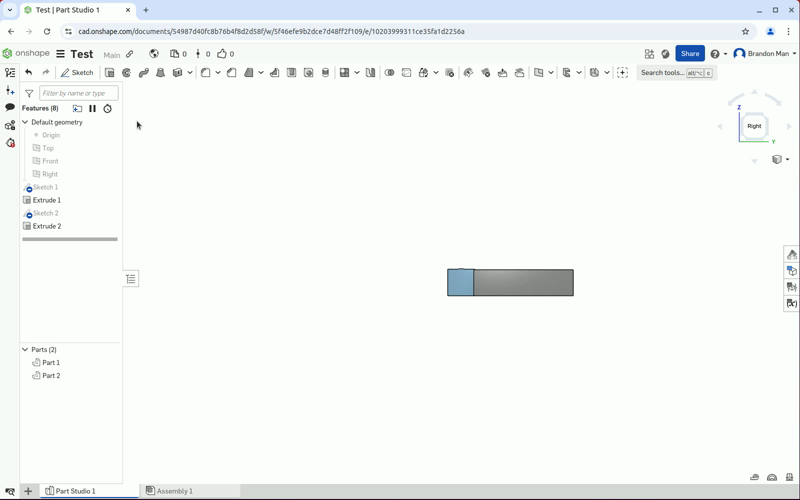
key(shift+h)
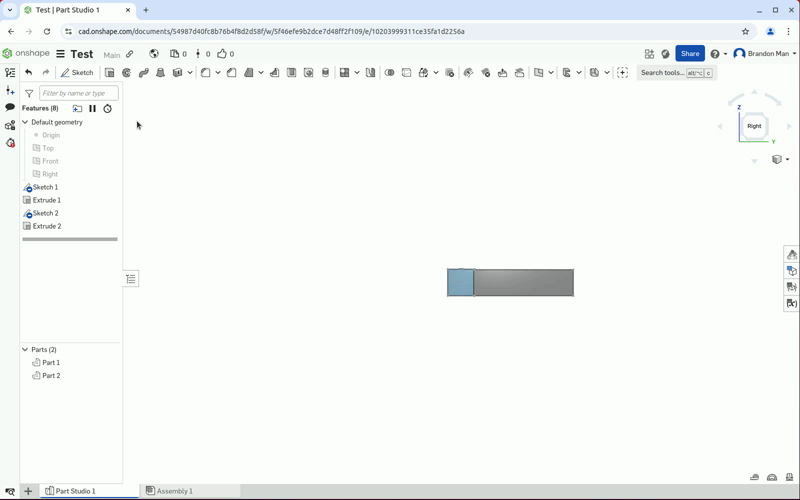
key(shift+7)
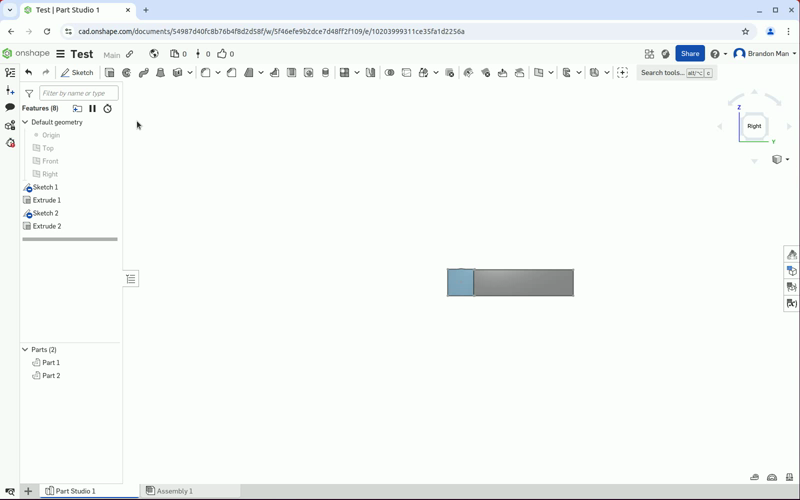
key(right, 2)
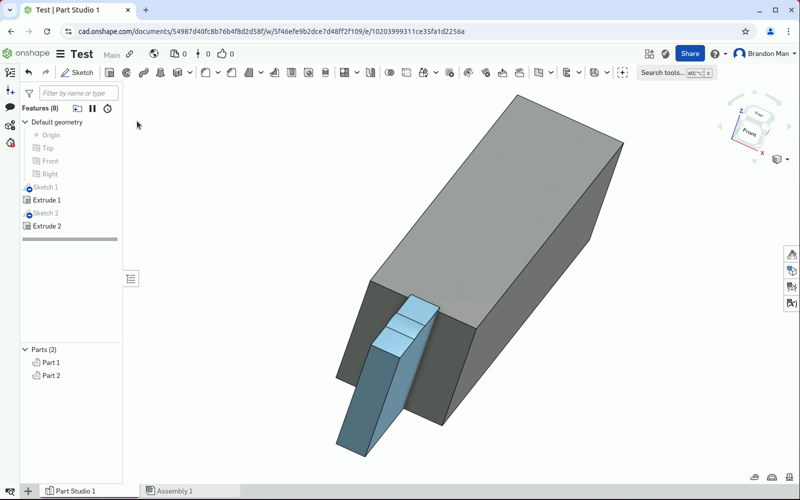
key(down, 2)
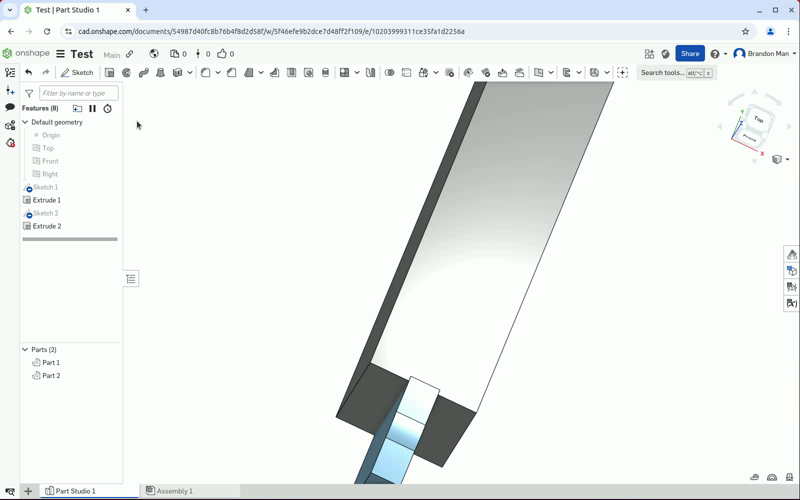
key(up, 2)
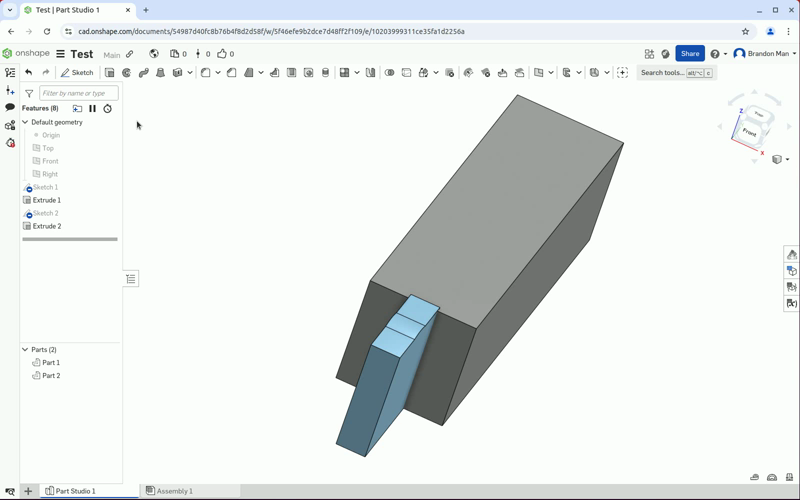
key(left, 2)
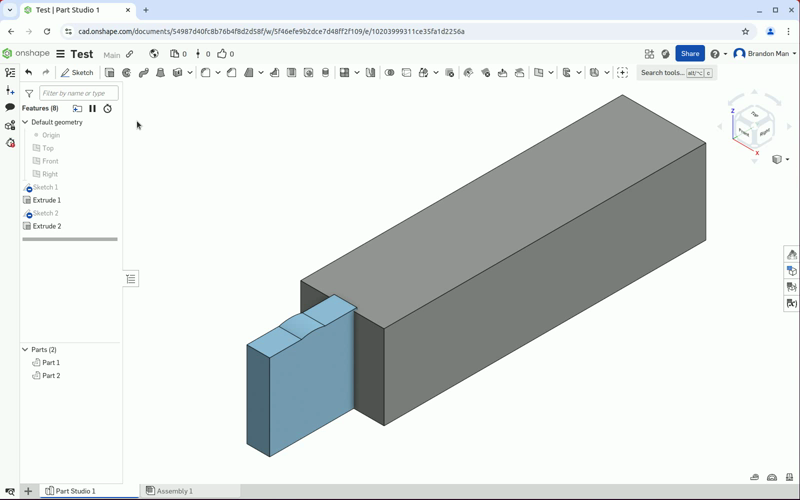
mouse_move(73, 189)
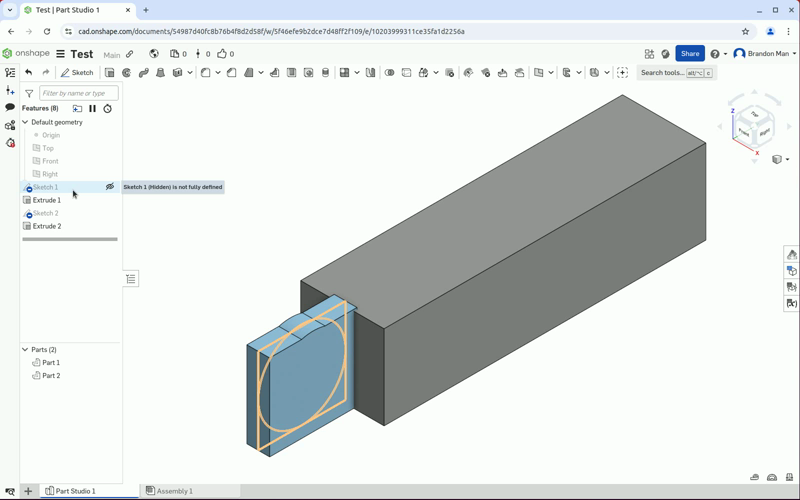
click(73, 189)